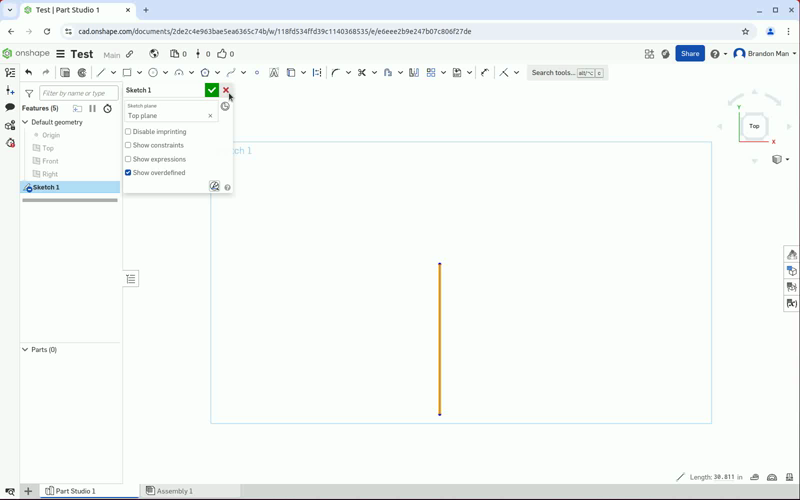
key(shift+h)
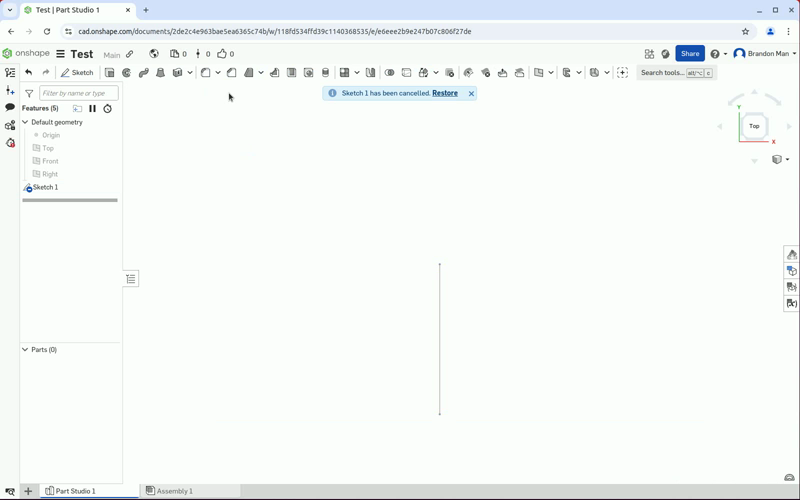
key(shift+s)
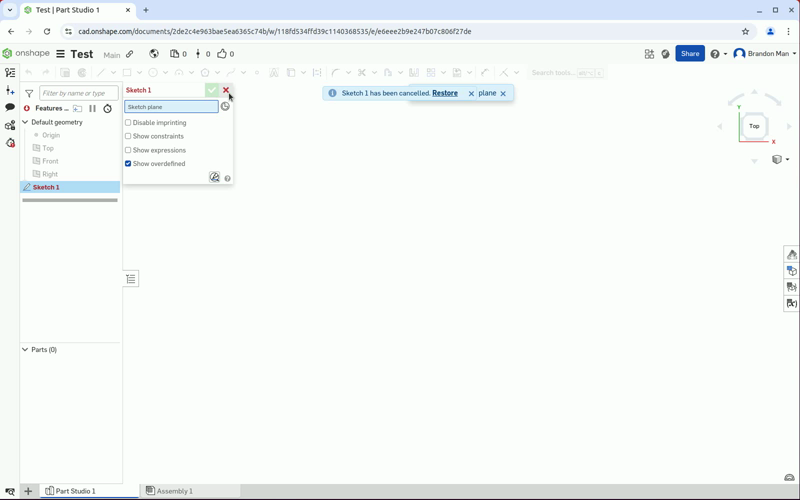
mouse_move(73, 150)
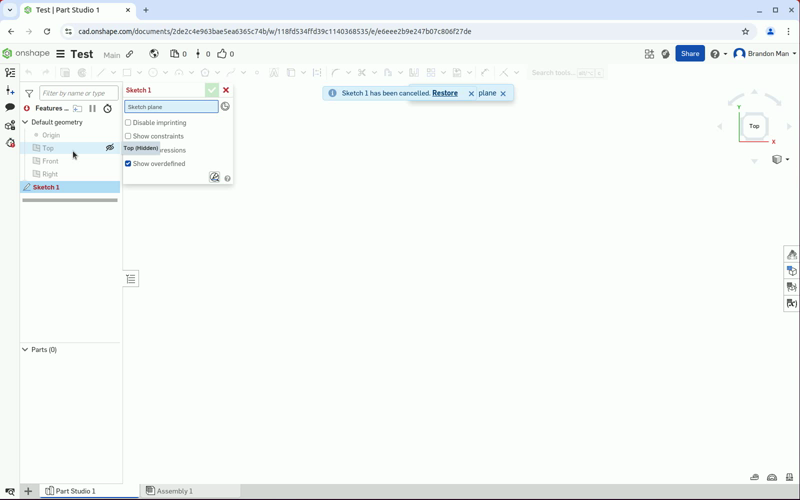
click(73, 150)
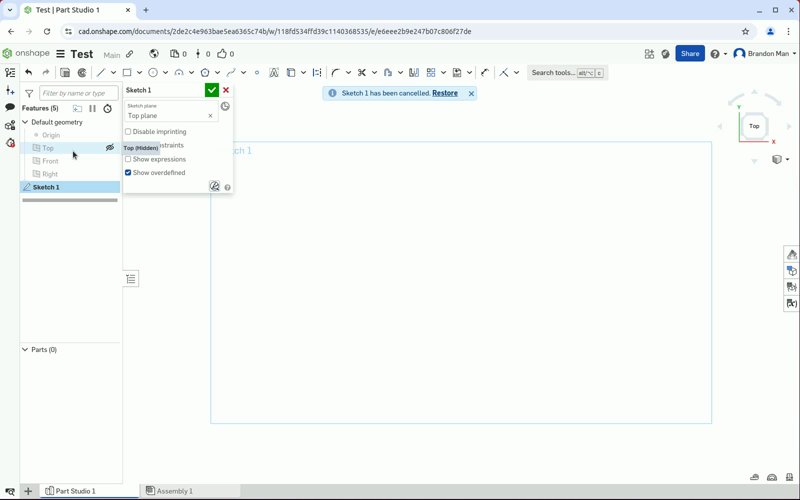
mouse_move(73, 352)
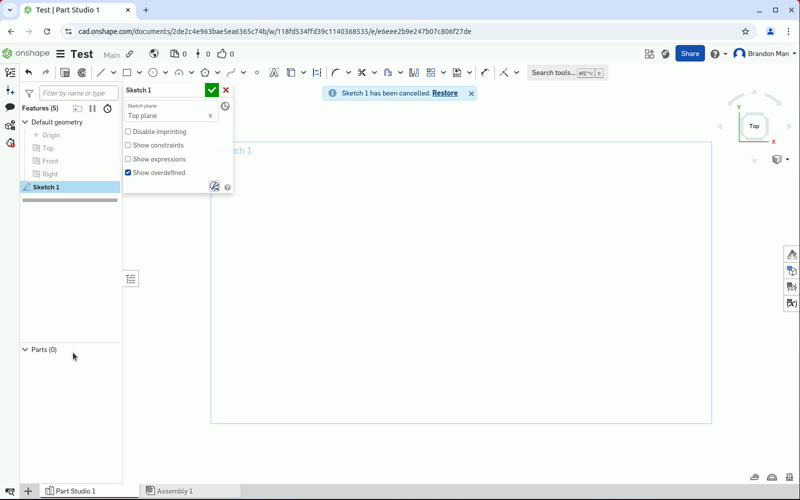
key(y)
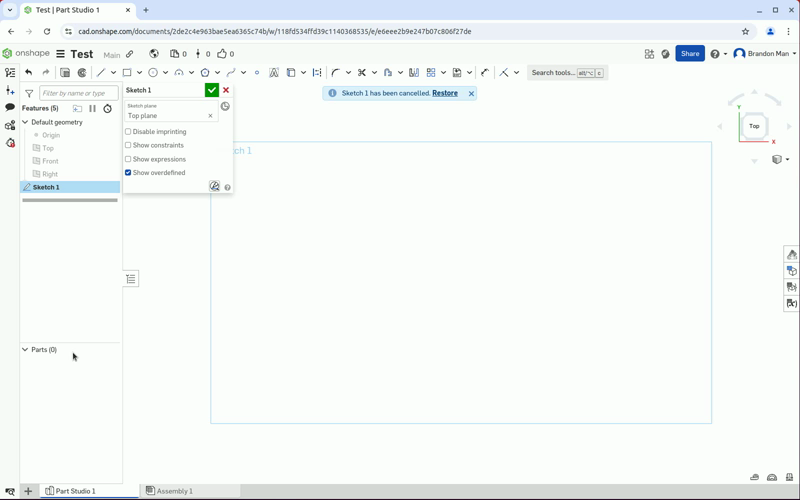
key(c)
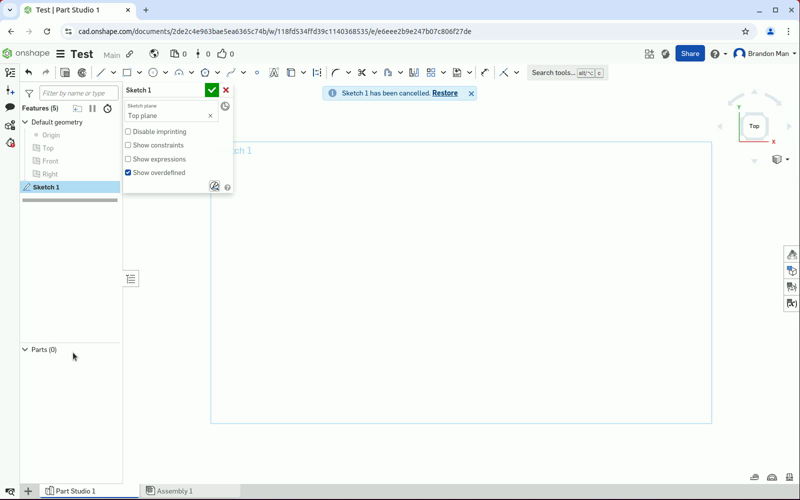
key_down(shift)
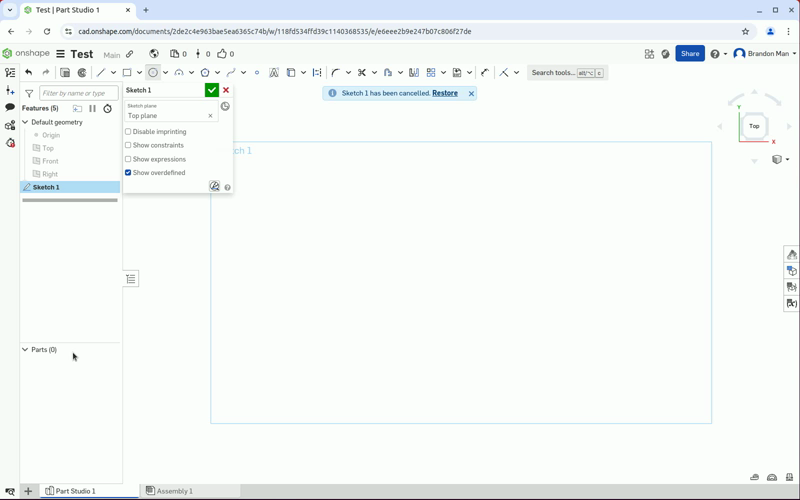
mouse_move(461, 282)
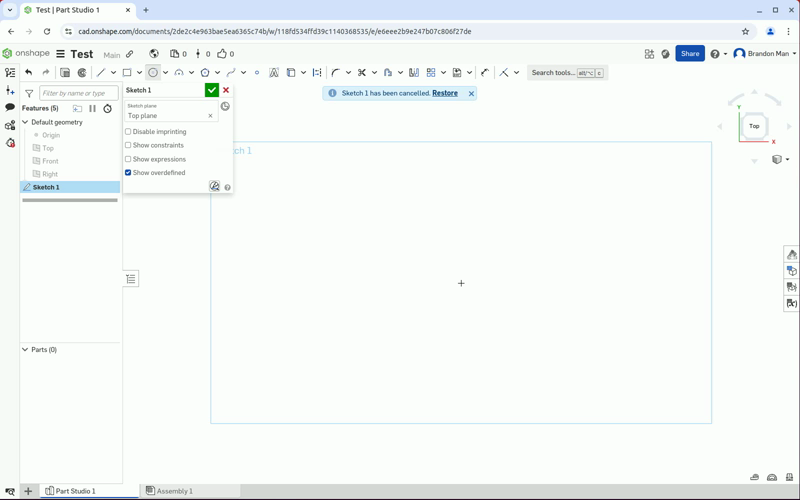
click(461, 282)
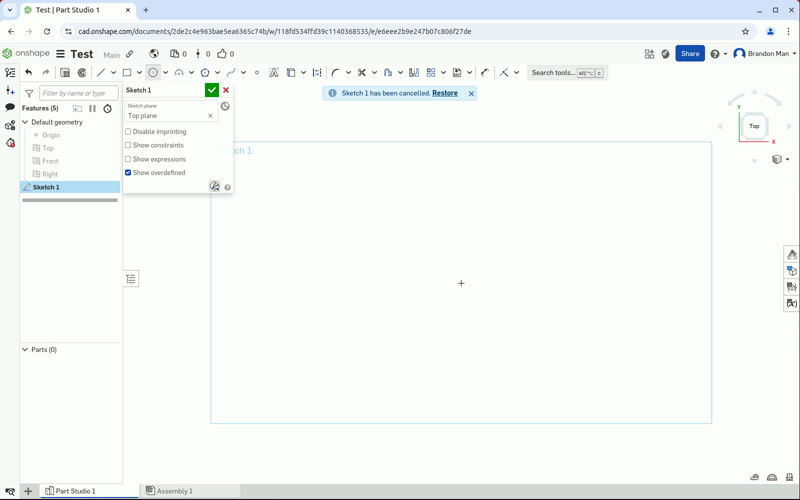
key_up(shift)
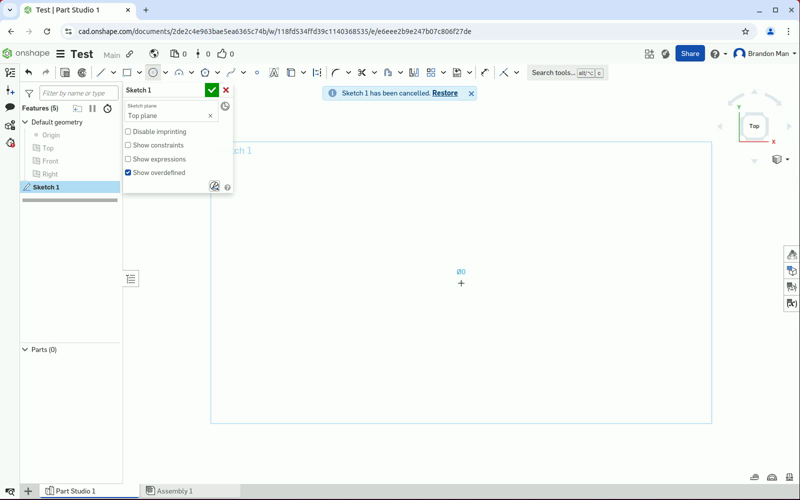
mouse_move(534, 282)
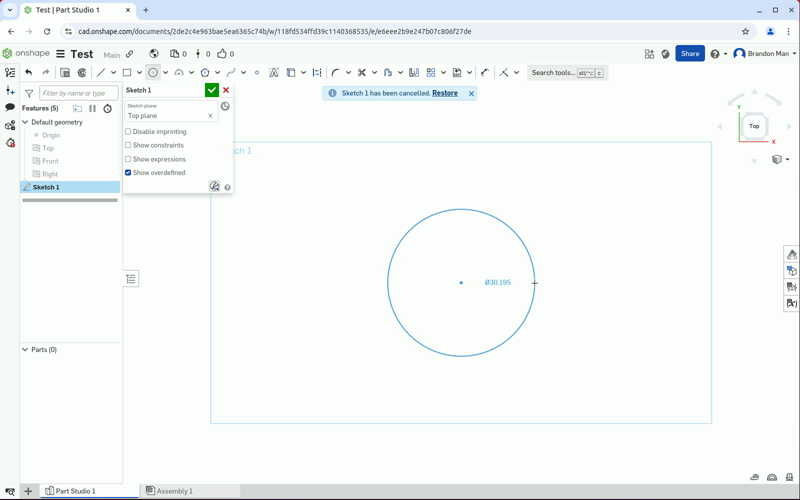
click(534, 282)
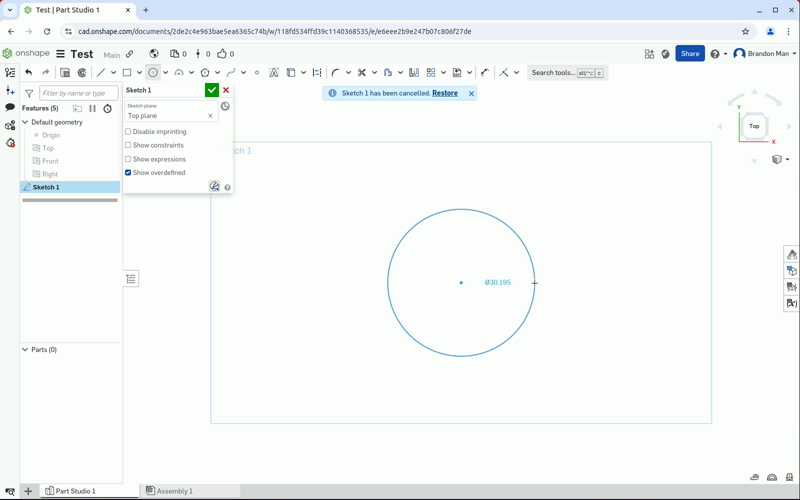
key(esc)
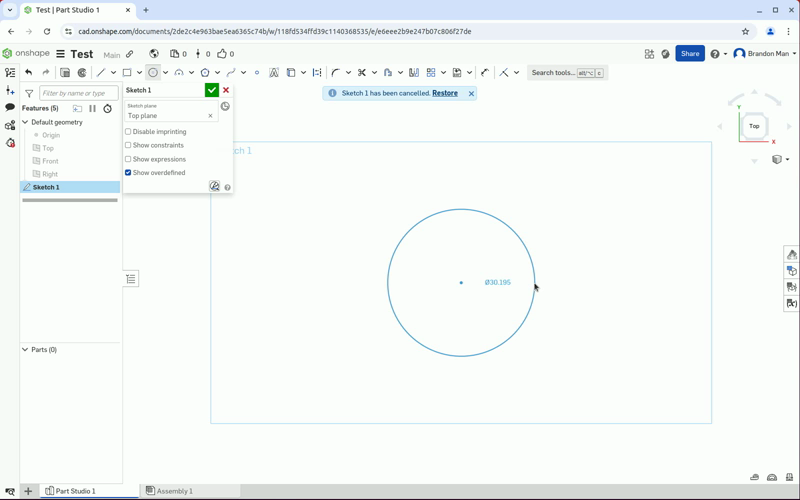
key(c)
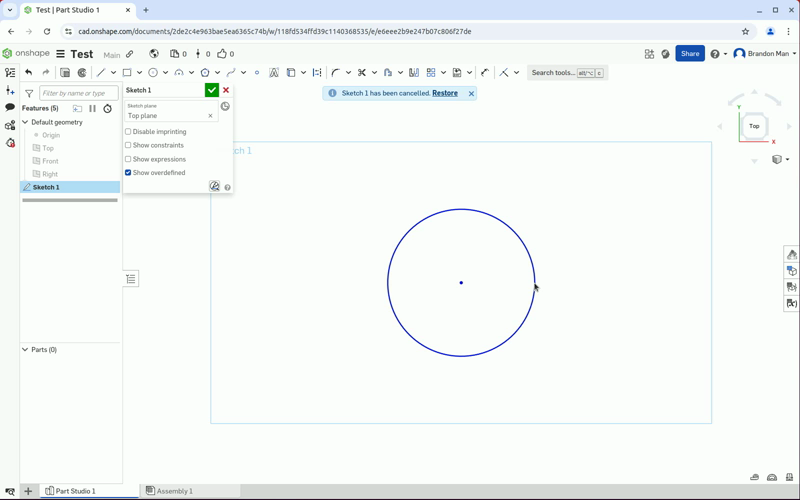
key_down(shift)
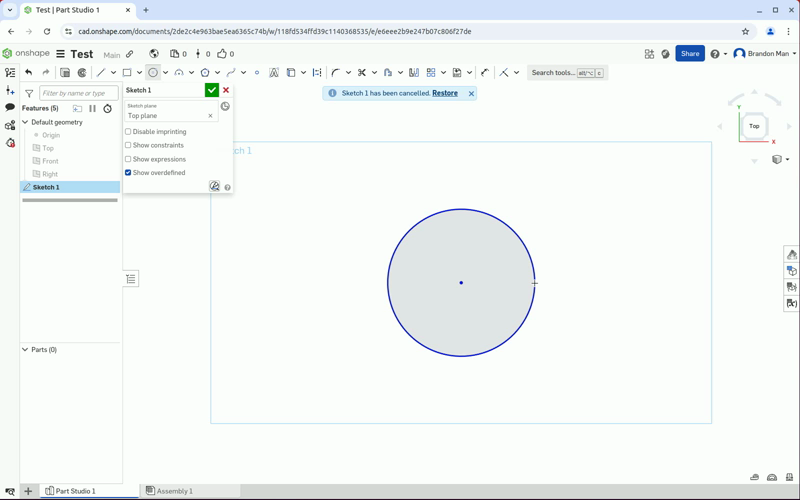
mouse_move(461, 282)
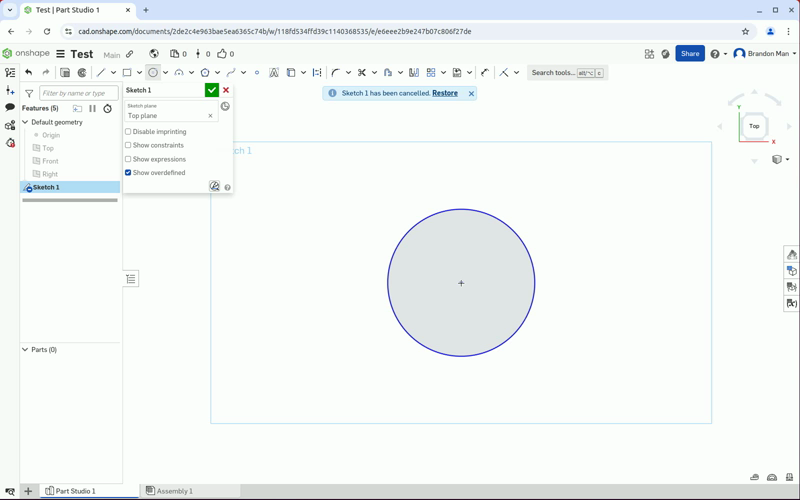
click(461, 282)
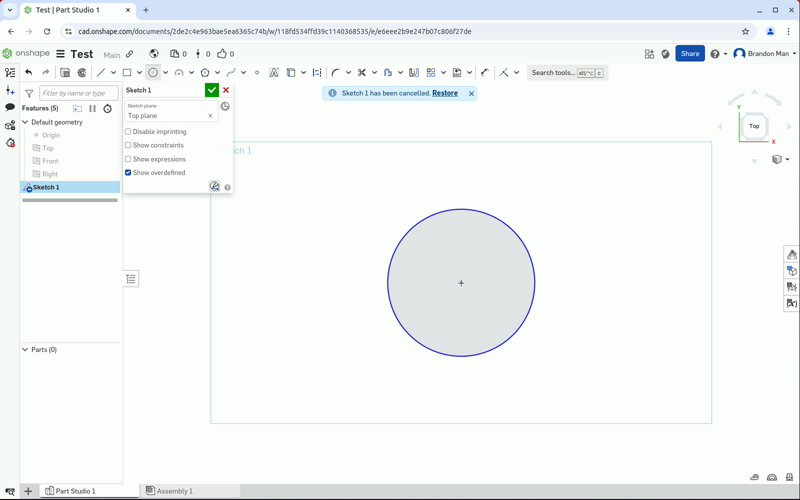
key_up(shift)
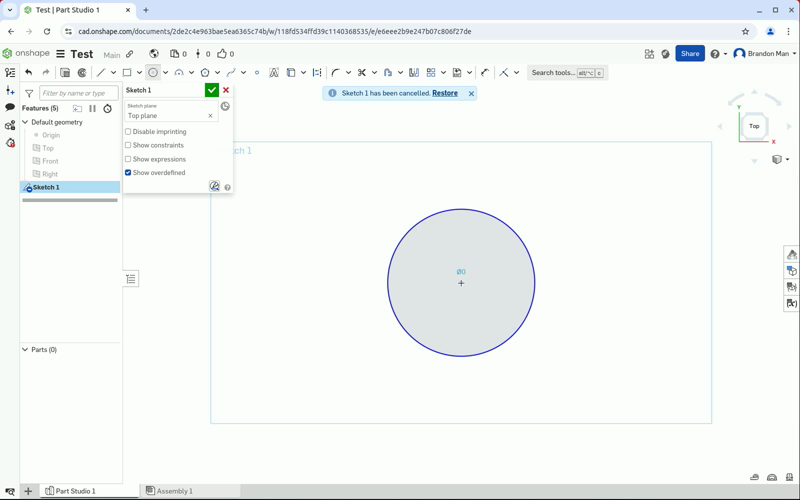
mouse_move(492, 282)
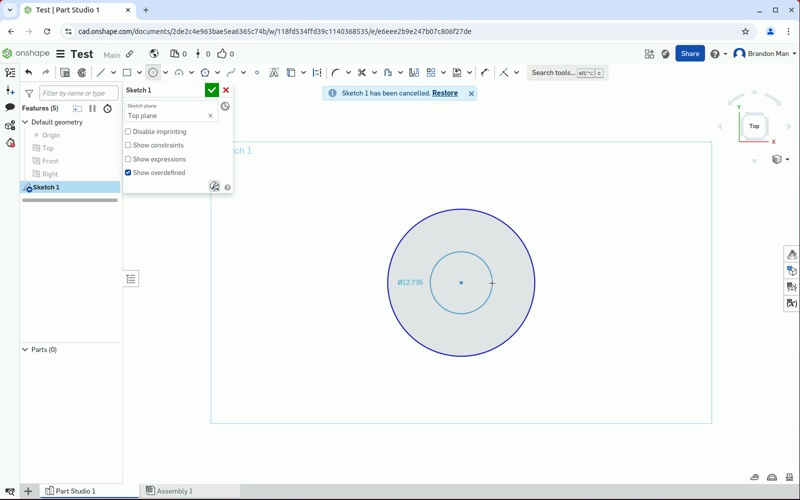
click(492, 282)
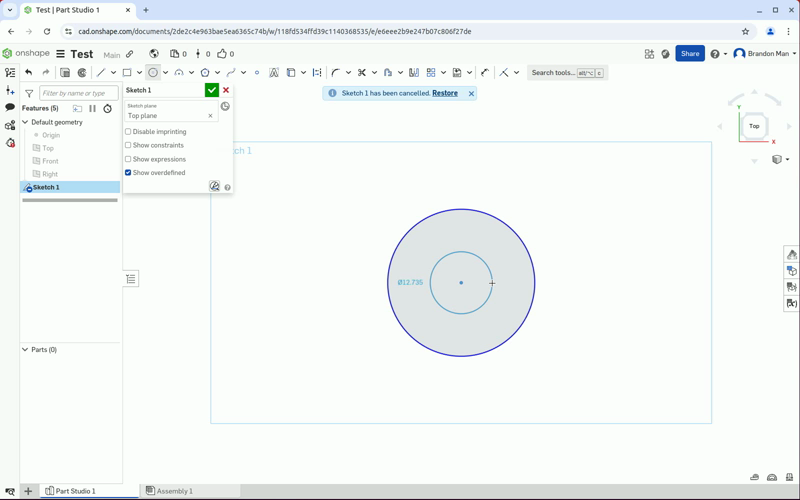
key(esc)
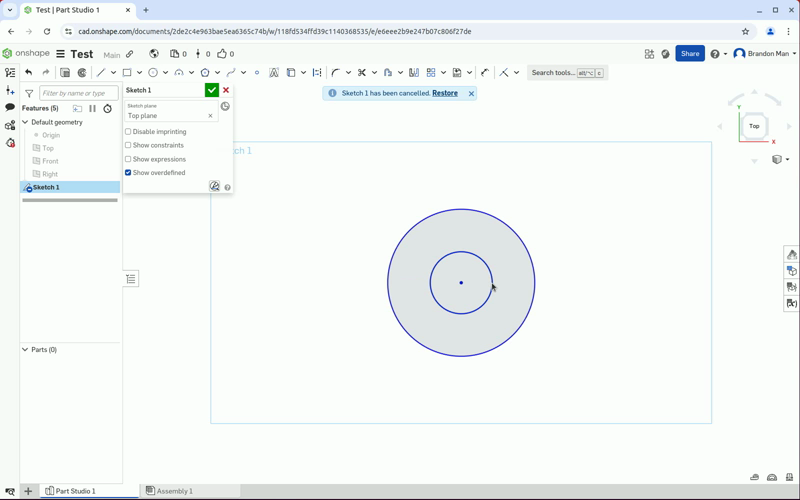
mouse_move(460, 344)
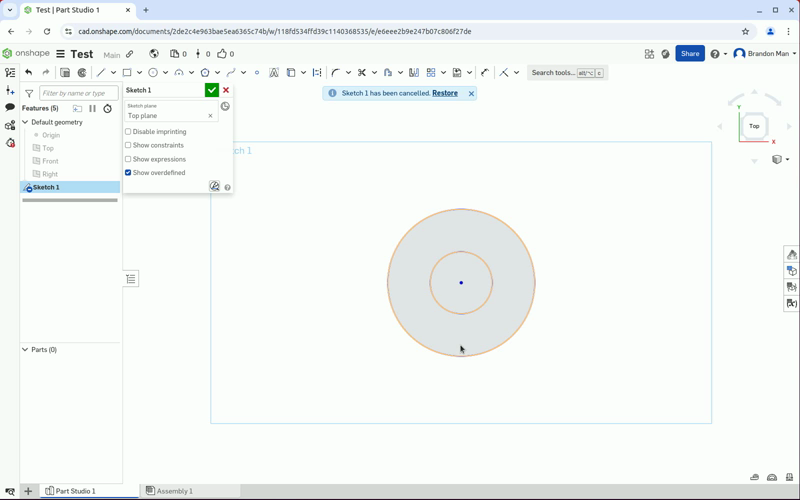
click(460, 344)
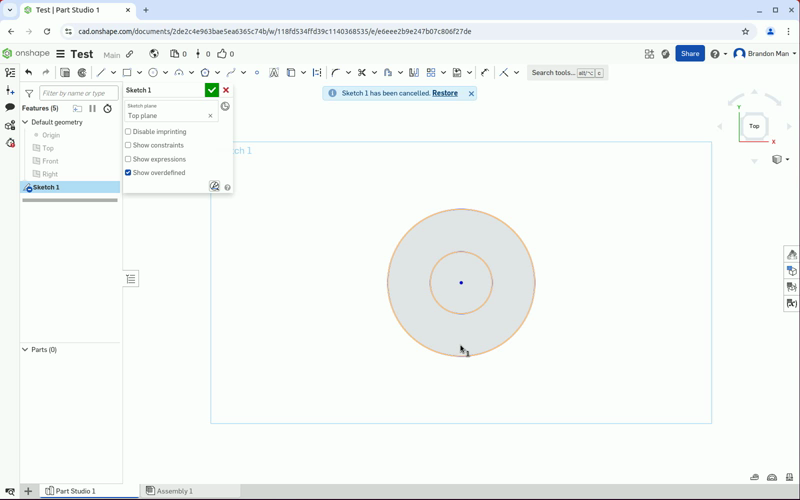
mouse_move(73, 352)
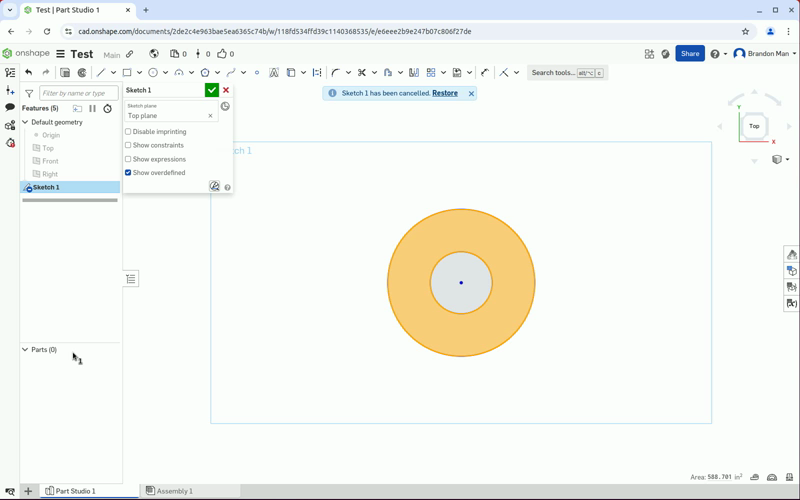
key(shift+y)
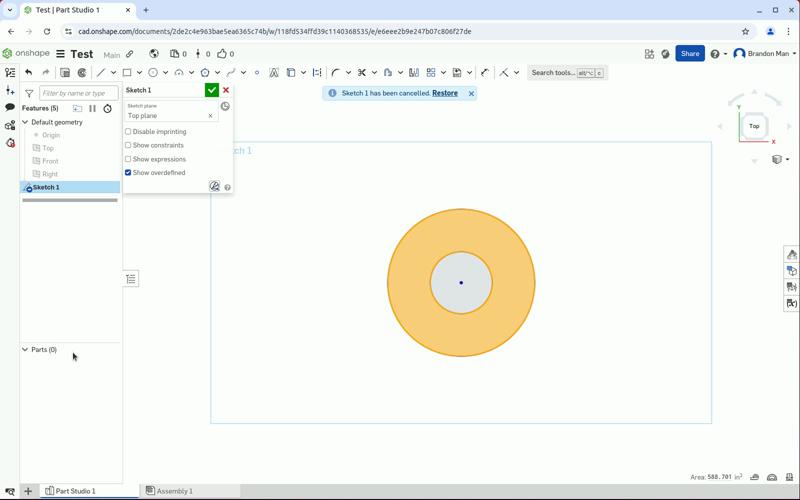
key(shift+e)
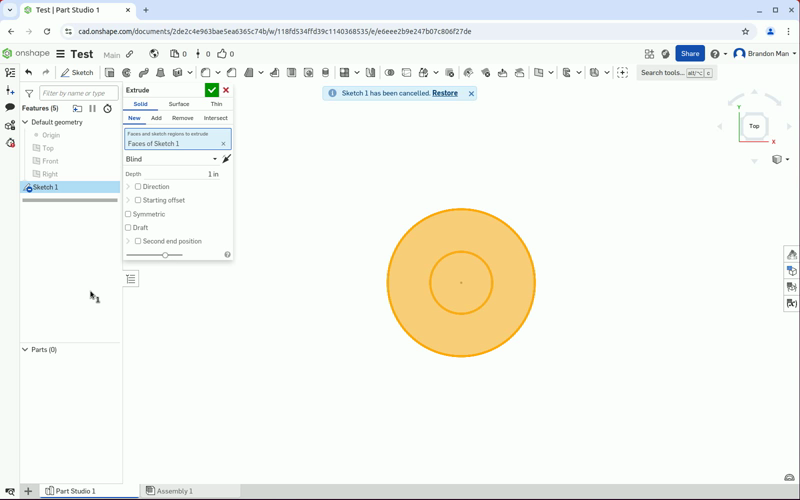
mouse_move(143, 106)
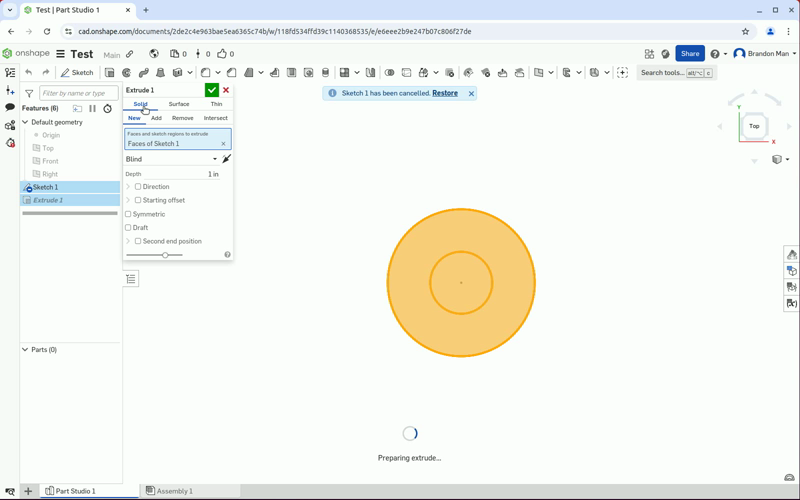
click(143, 106)
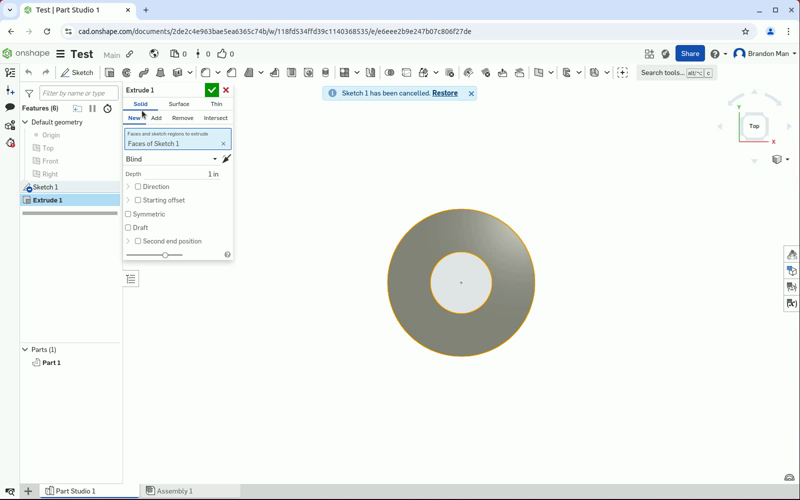
mouse_move(137, 120)
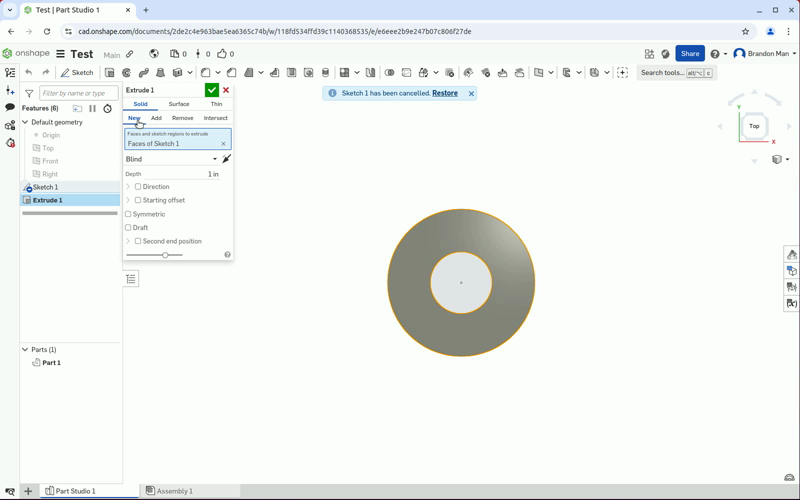
click(137, 120)
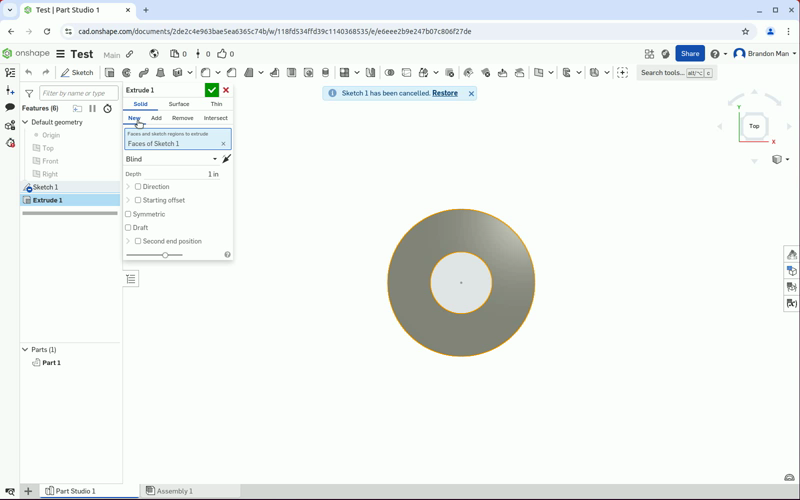
key(tab, 4)
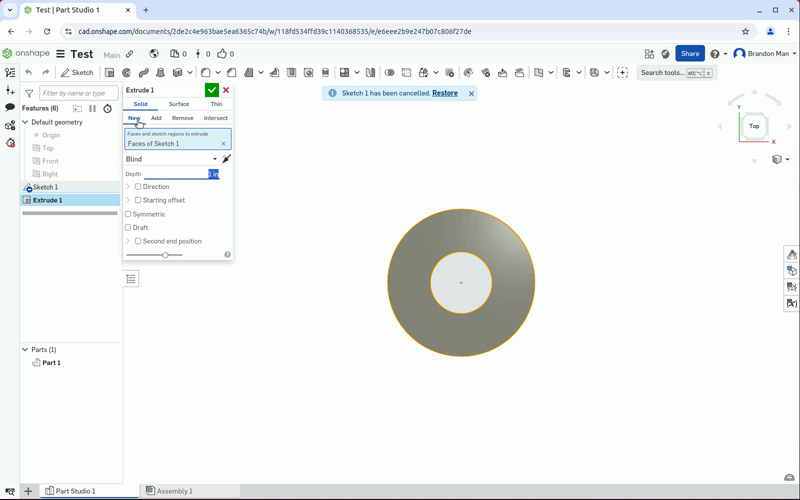
text(1.685)
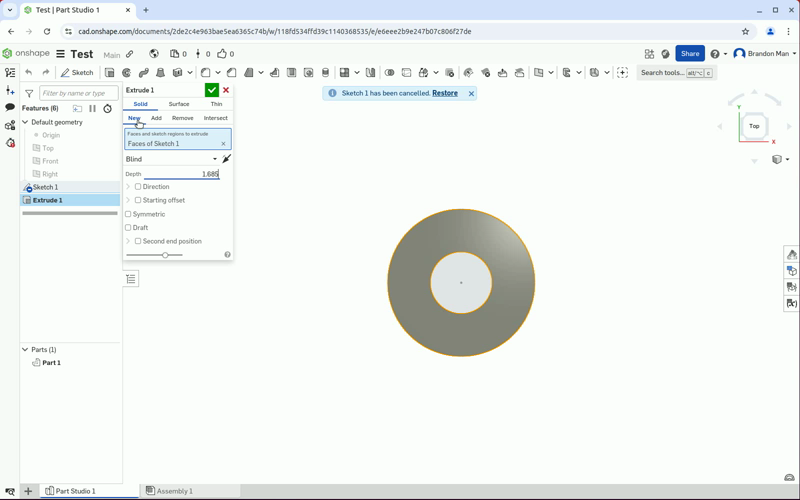
key(enter)
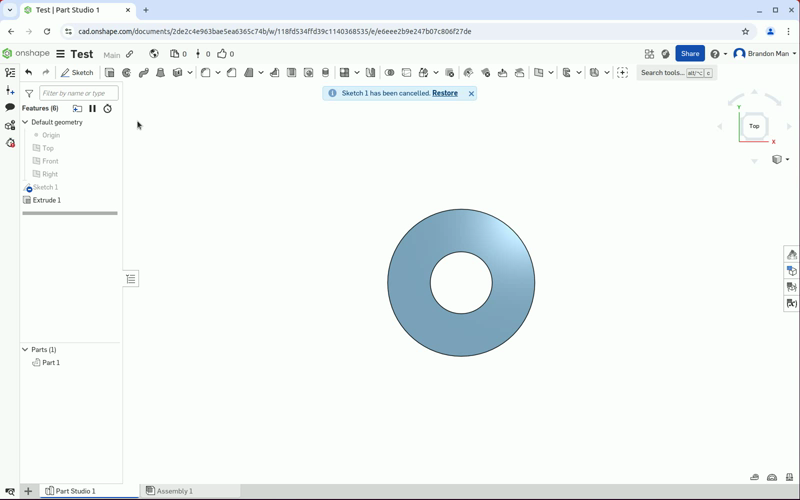
key(shift+h)
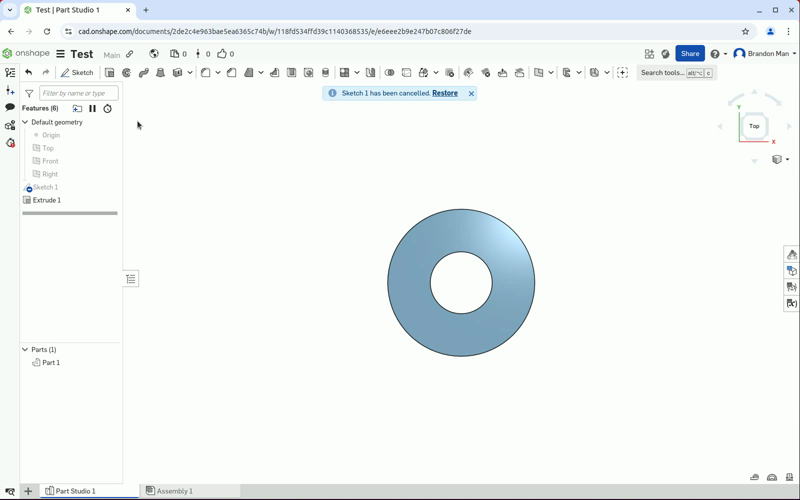
key(shift+h)
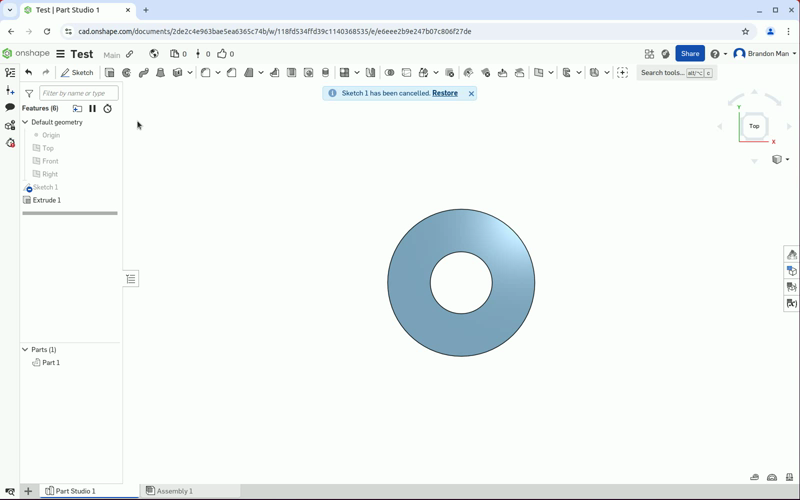
mouse_move(73, 189)
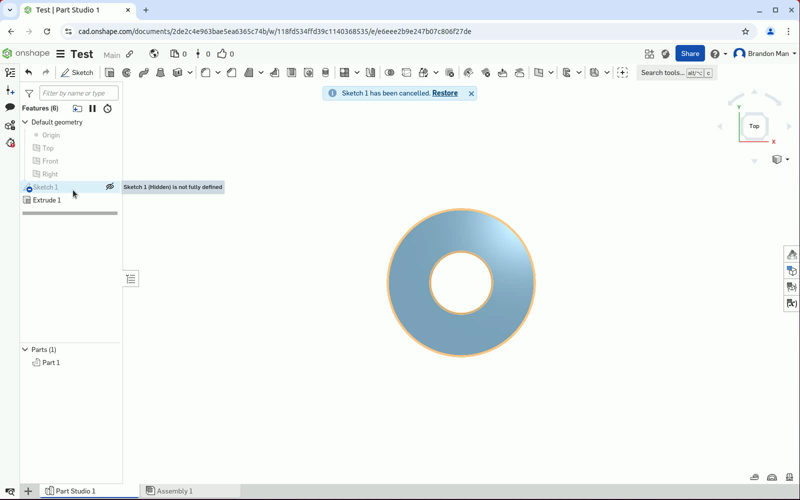
click(73, 189)
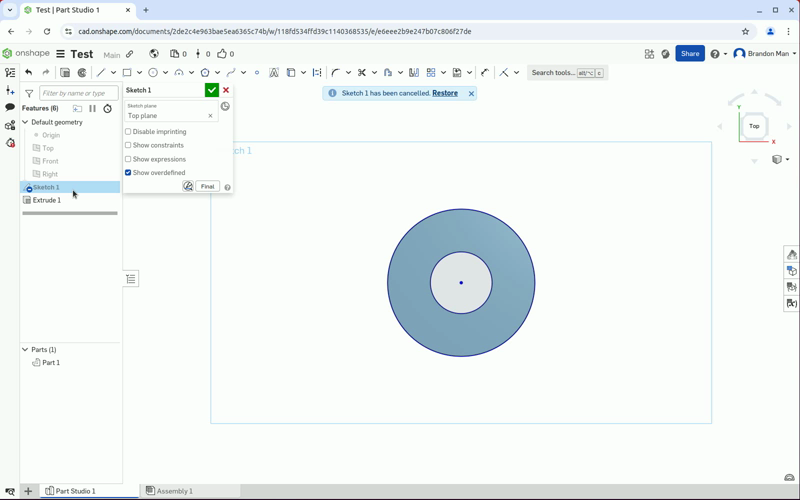
mouse_move(229, 92)
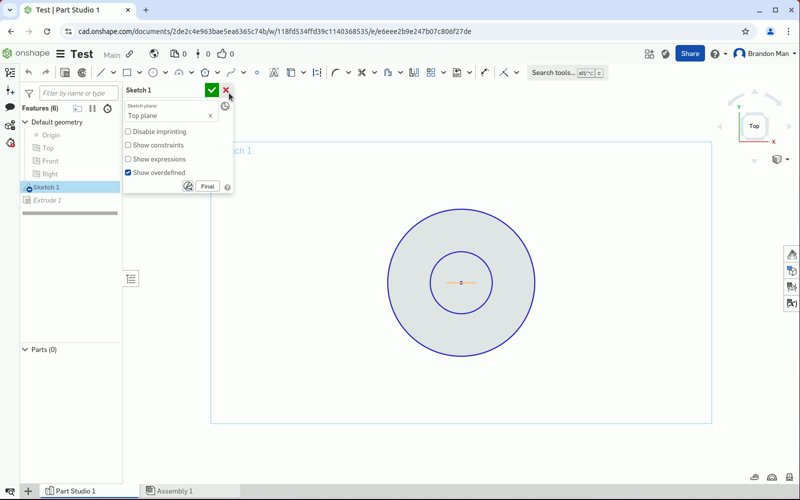
click(229, 92)
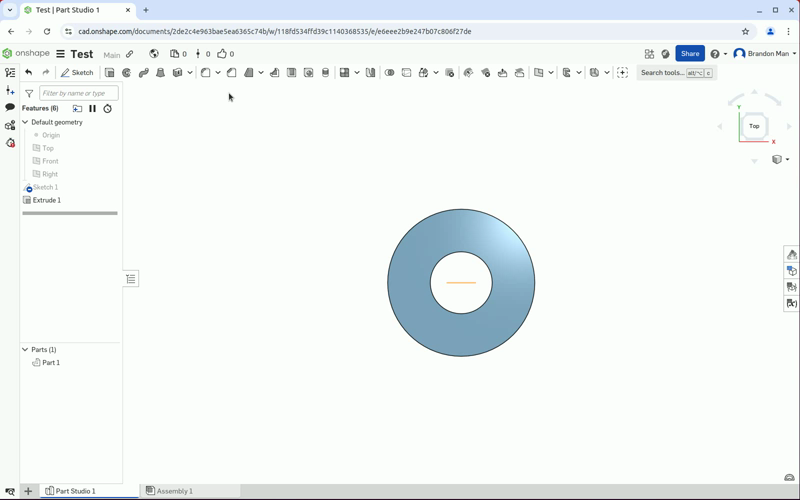
mouse_move(541, 75)
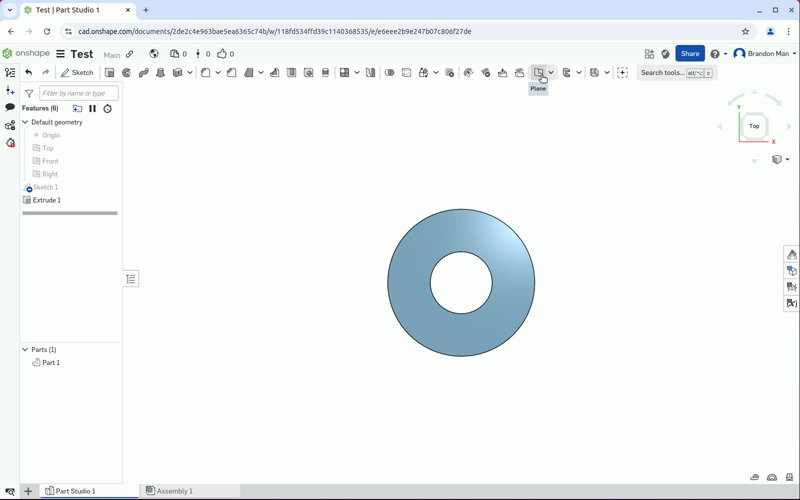
click(541, 75)
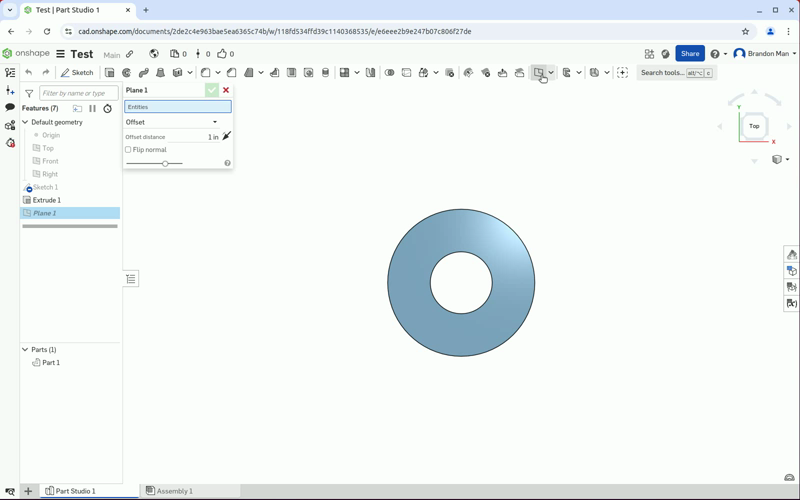
mouse_move(73, 150)
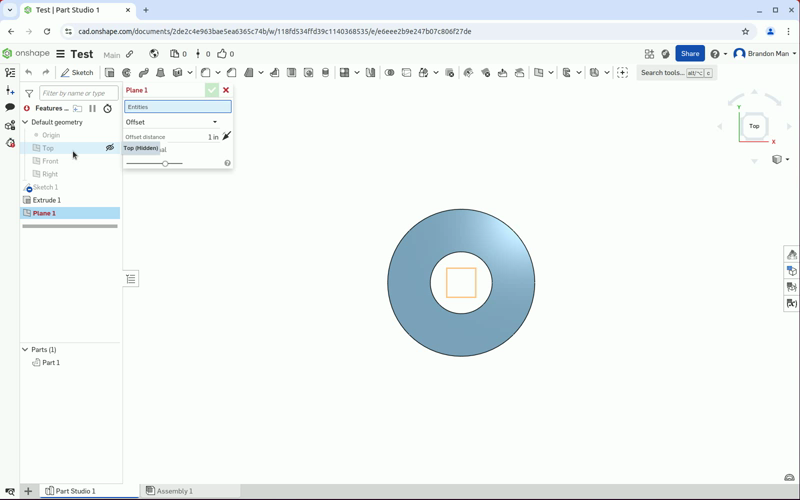
click(73, 150)
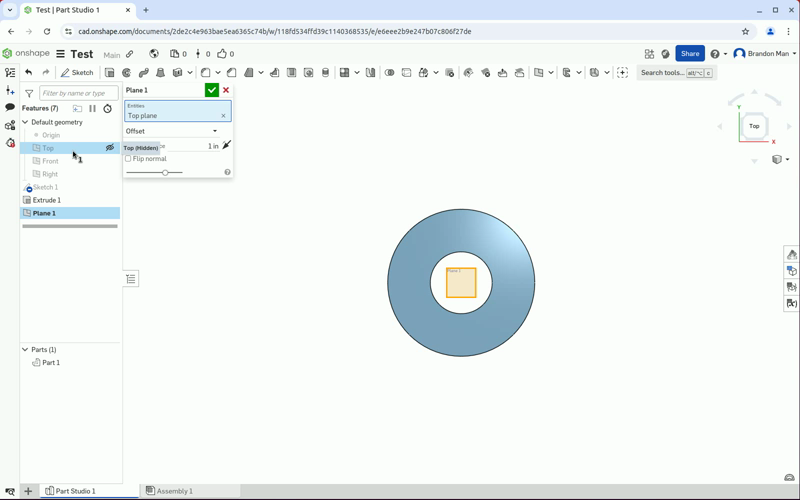
key(tab, 2)
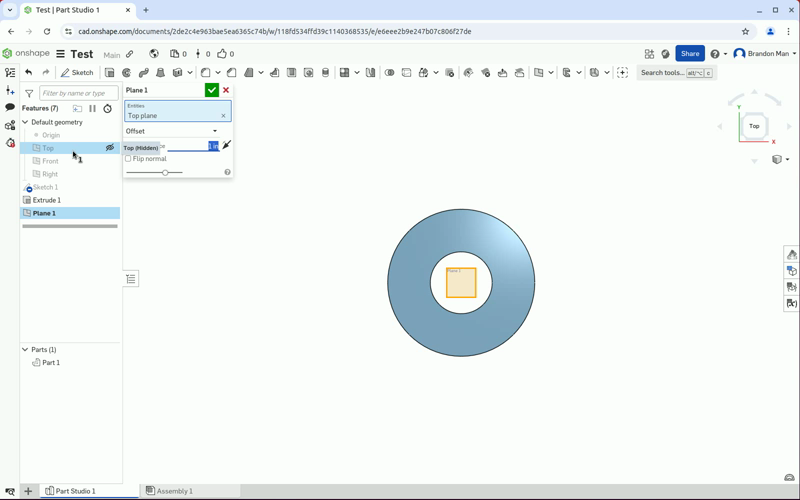
text(1.695)
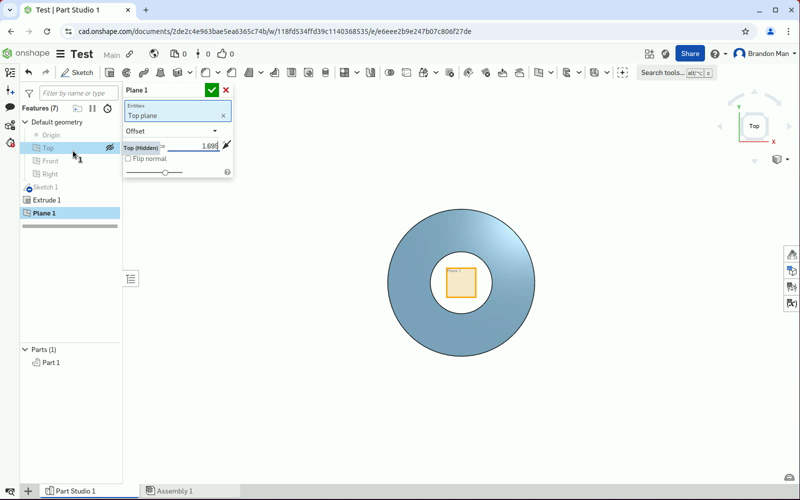
key(enter, 2)
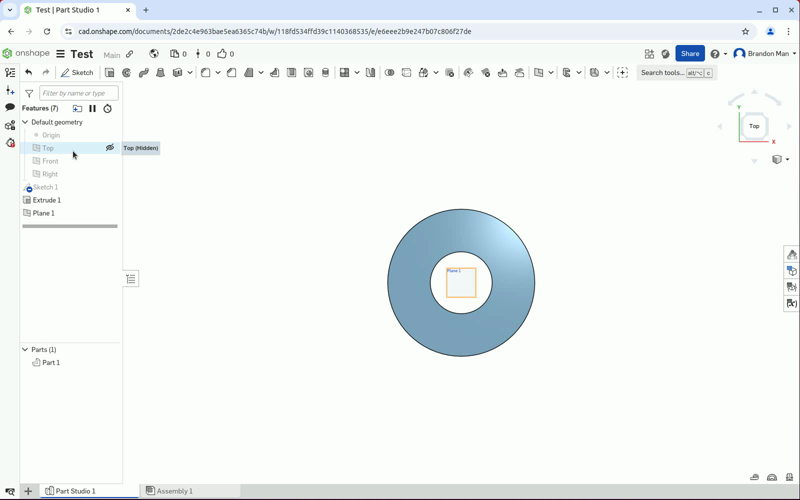
key(shift+s)
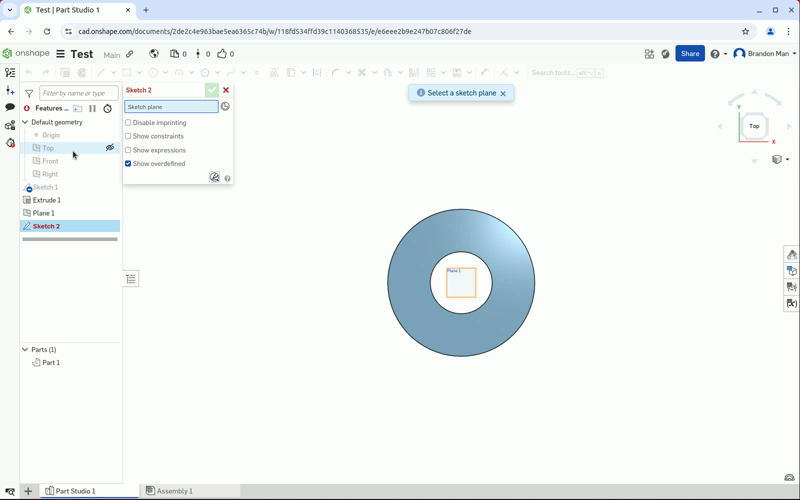
mouse_move(73, 215)
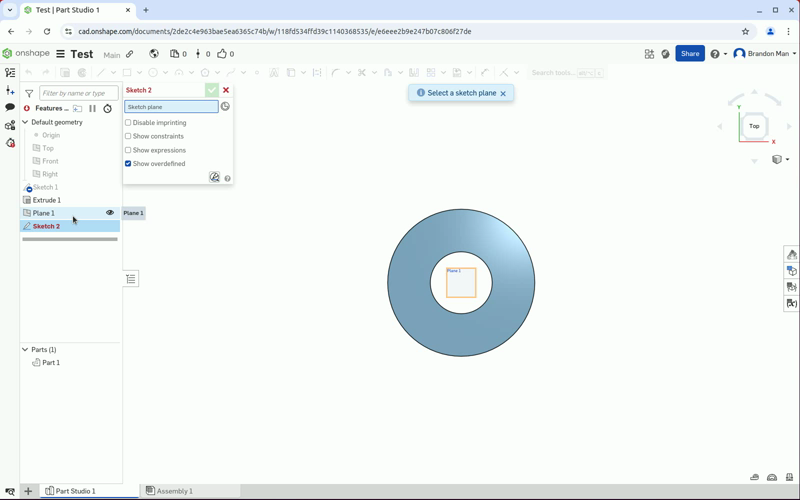
click(73, 215)
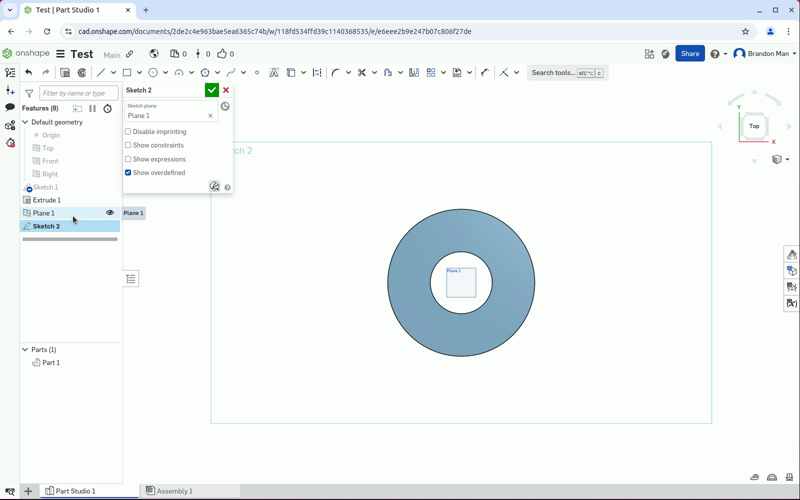
mouse_move(73, 352)
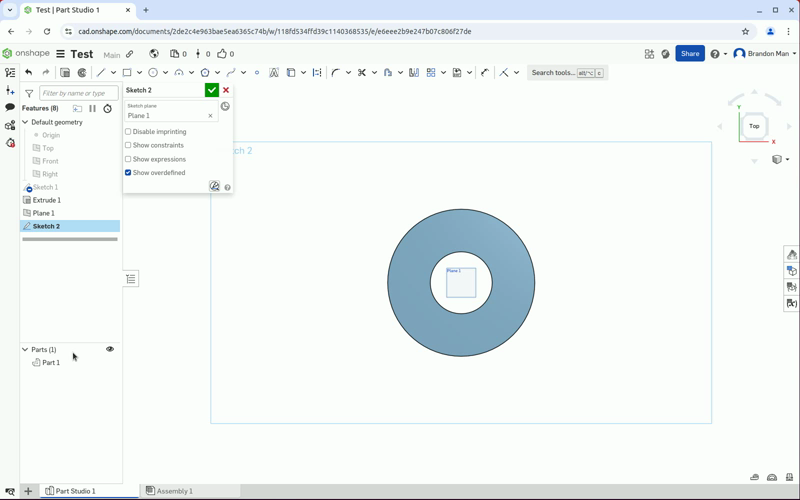
key(y)
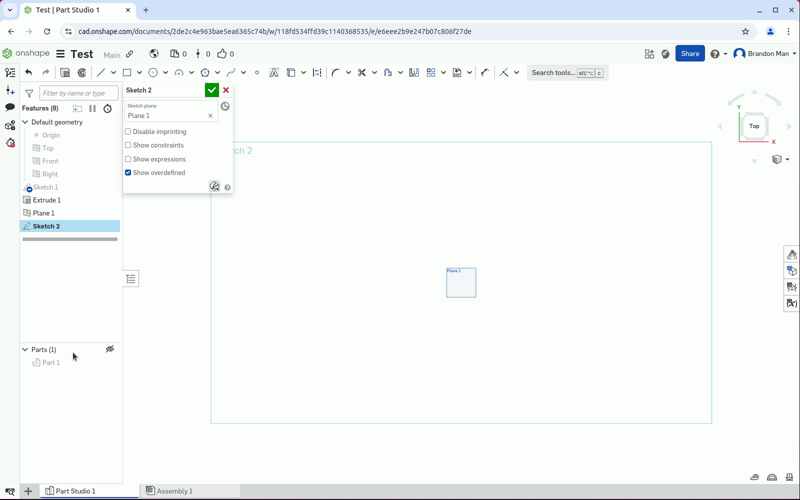
key(c)
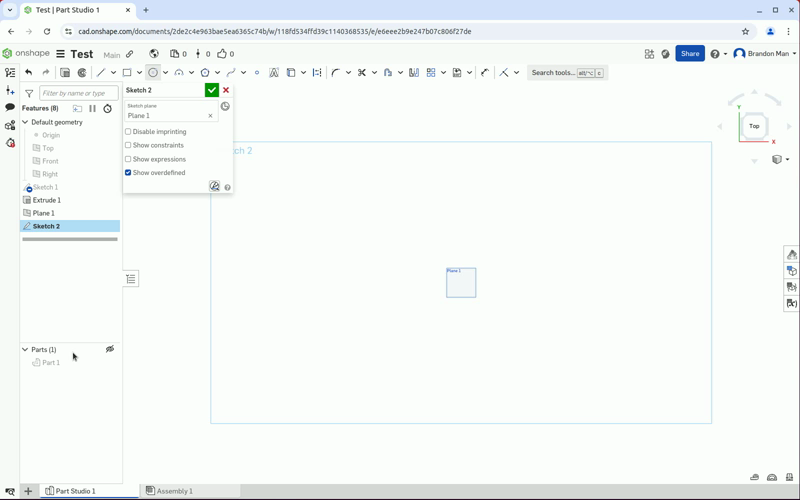
key_down(shift)
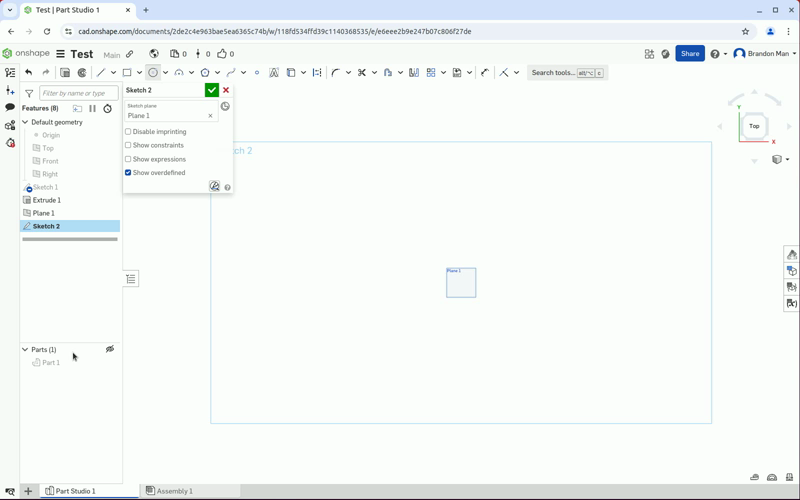
mouse_move(461, 282)
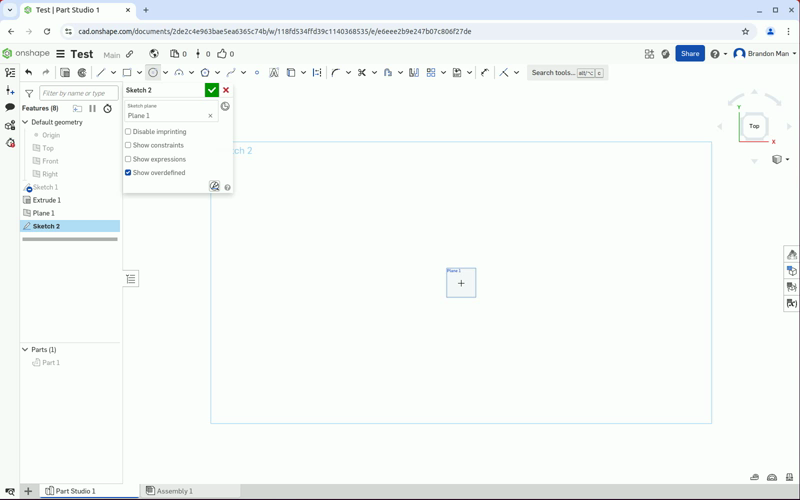
click(461, 282)
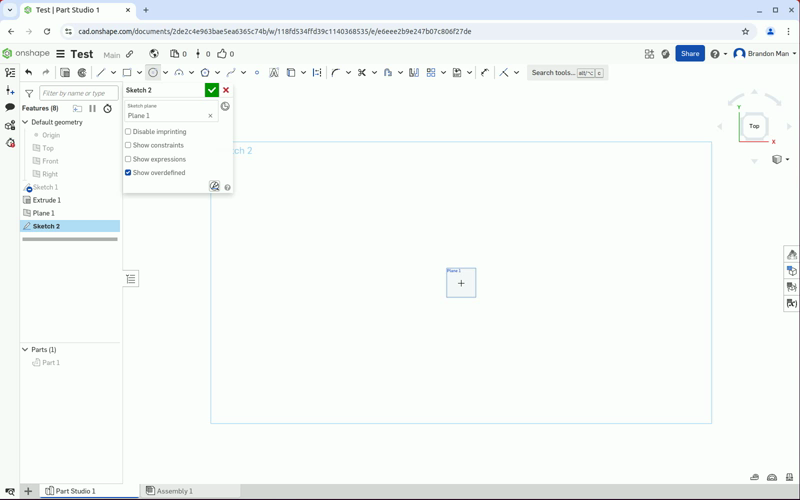
key_up(shift)
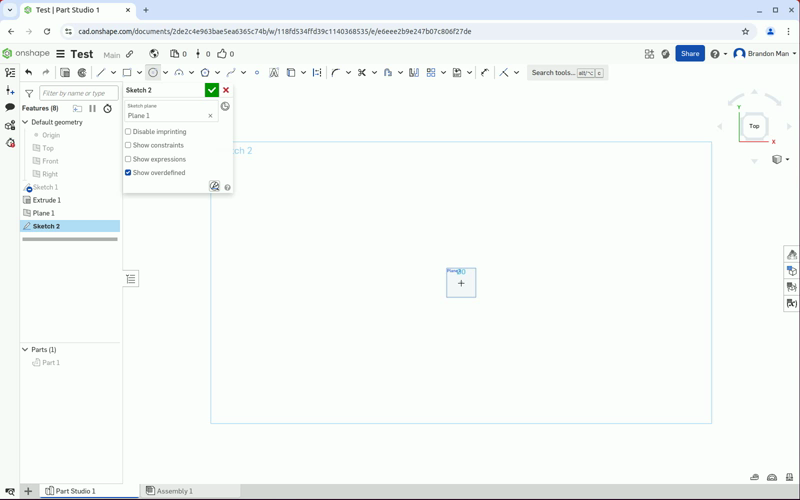
mouse_move(498, 282)
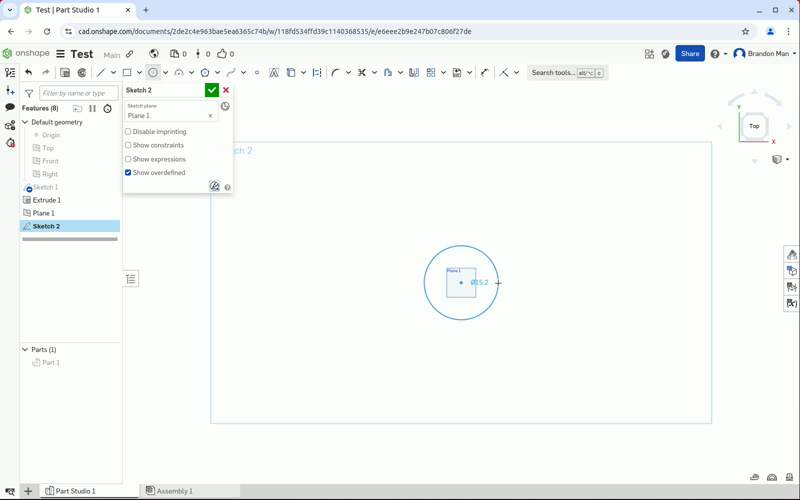
click(498, 282)
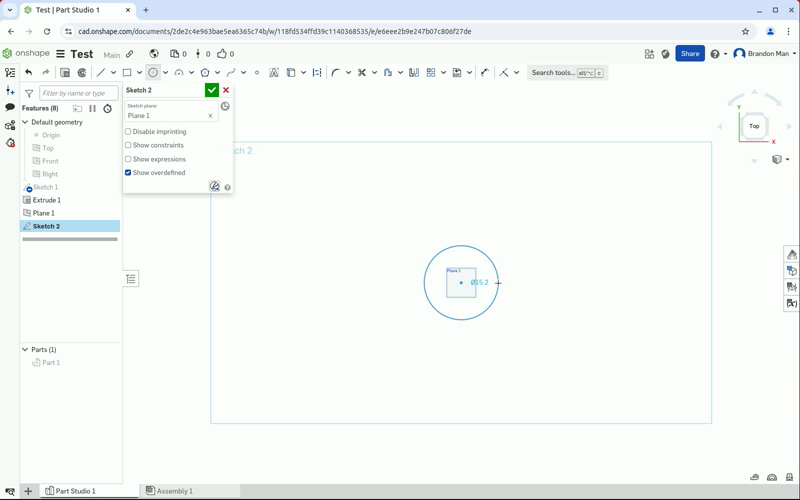
key(esc)
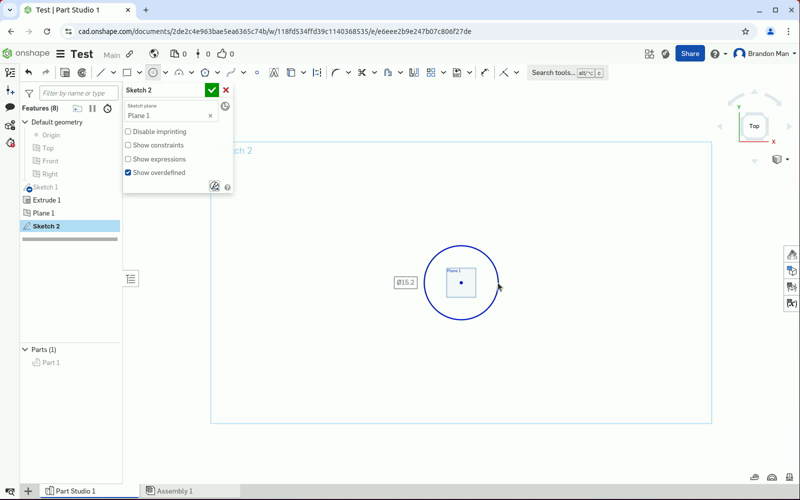
key(c)
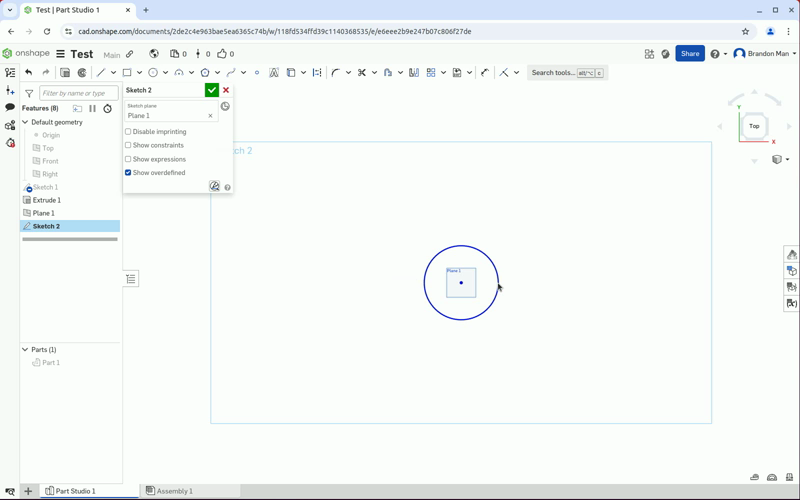
key_down(shift)
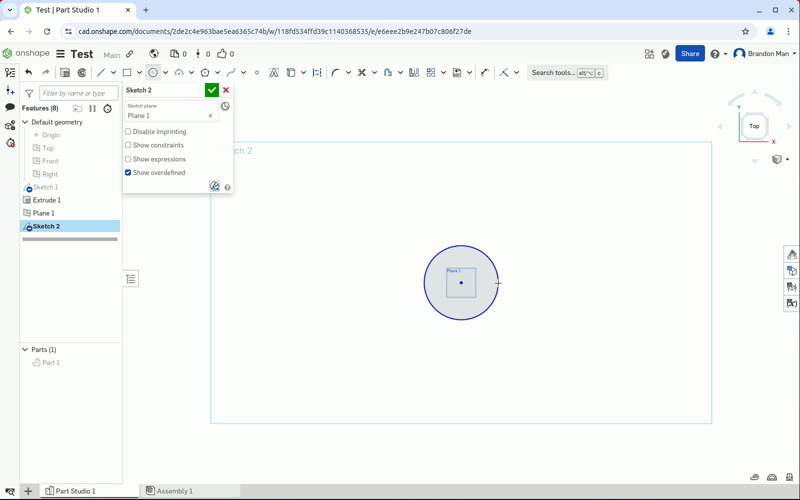
mouse_move(461, 282)
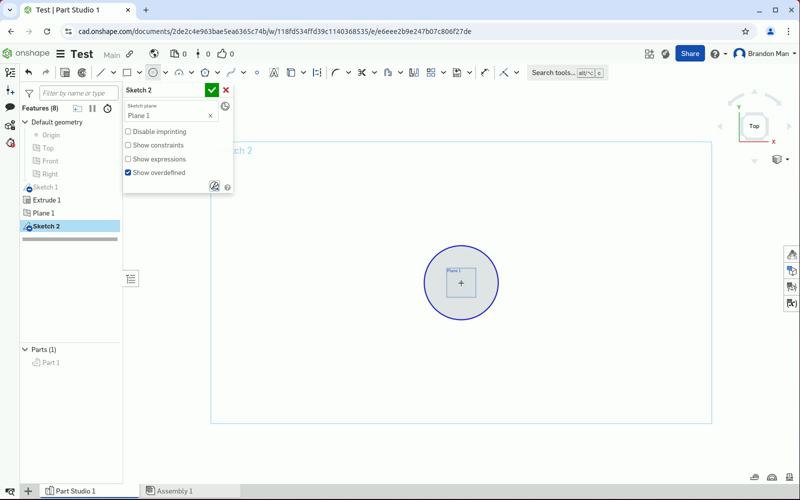
click(461, 282)
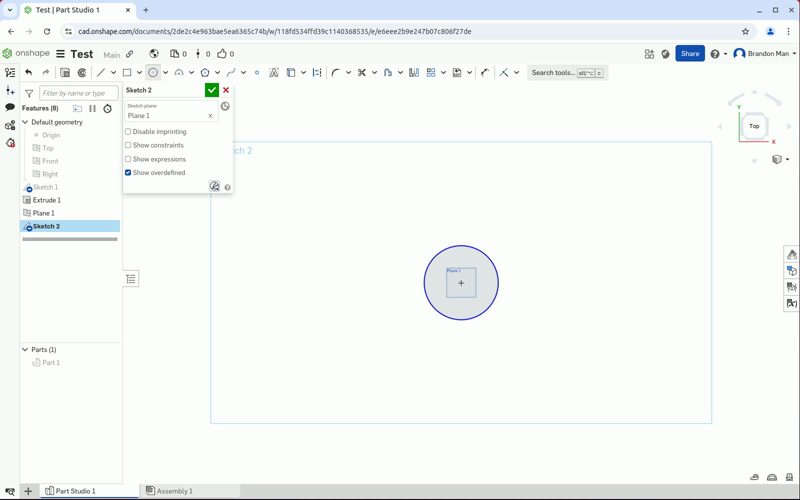
key_up(shift)
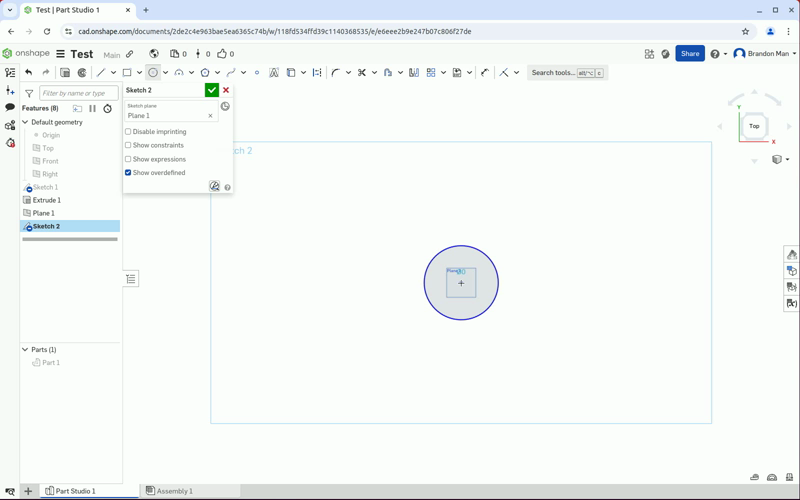
mouse_move(491, 282)
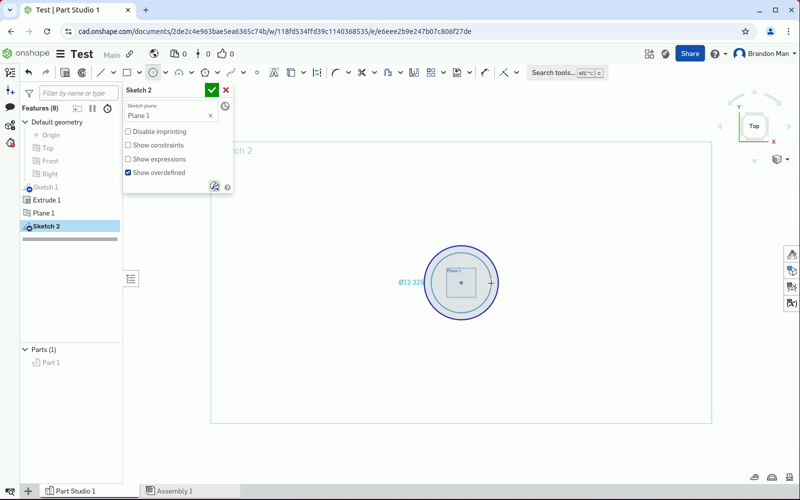
click(491, 282)
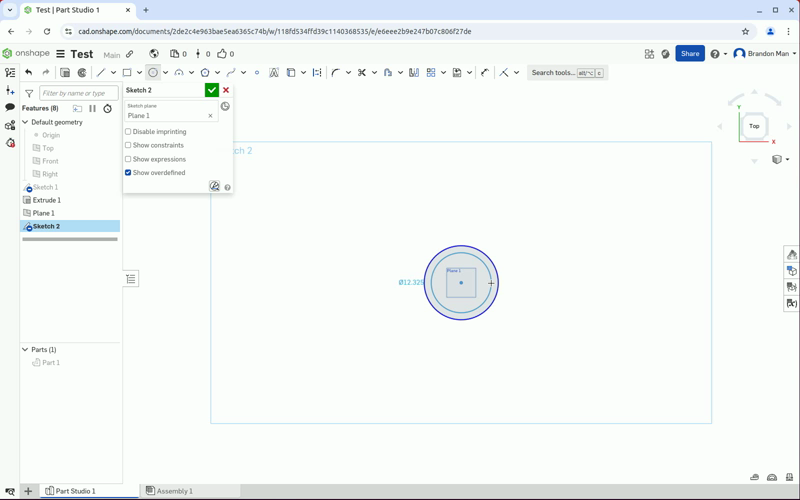
key(esc)
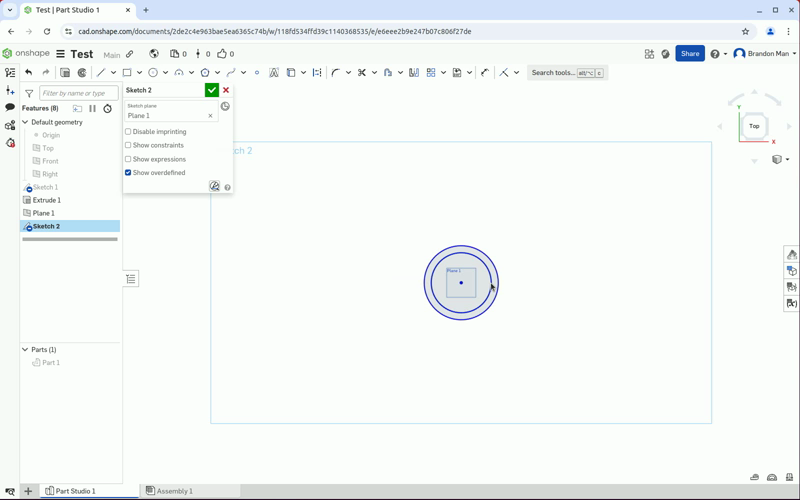
mouse_move(433, 297)
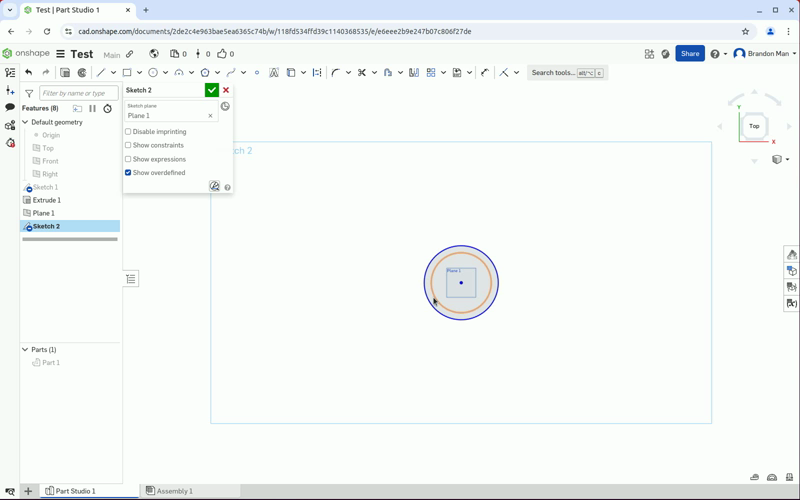
scroll(6)
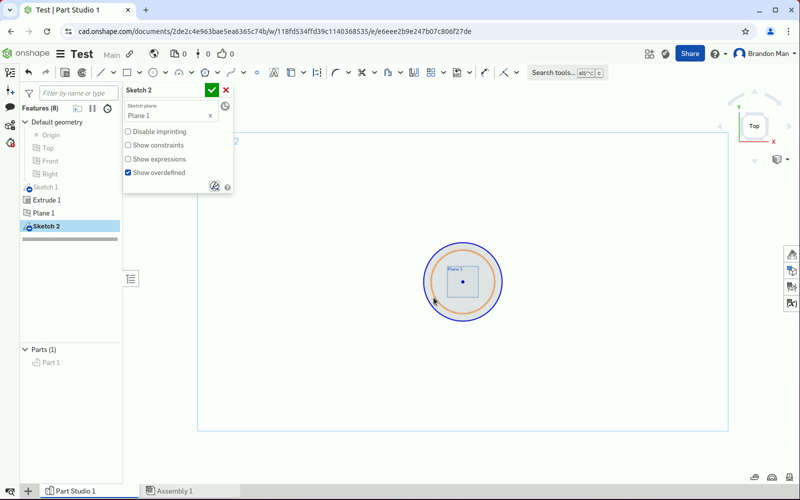
scroll(6)
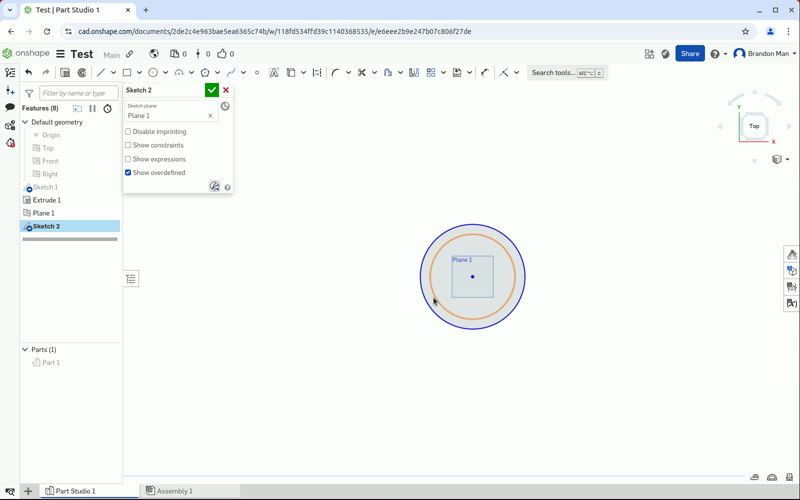
scroll(6)
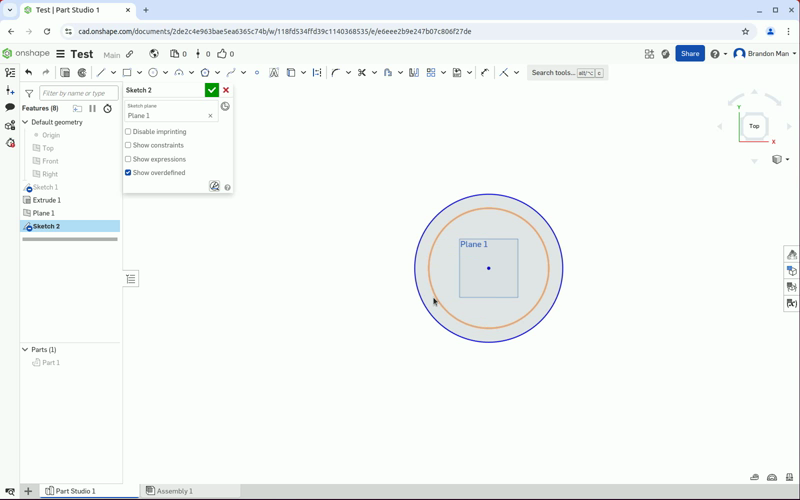
scroll(6)
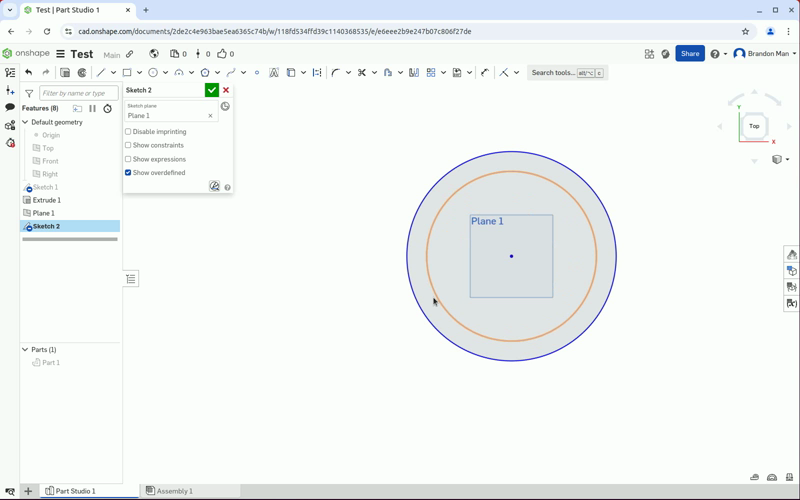
scroll(6)
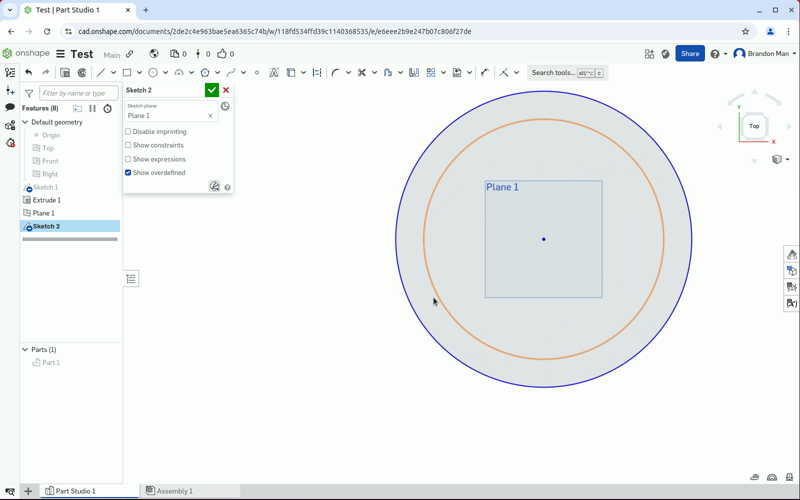
scroll(6)
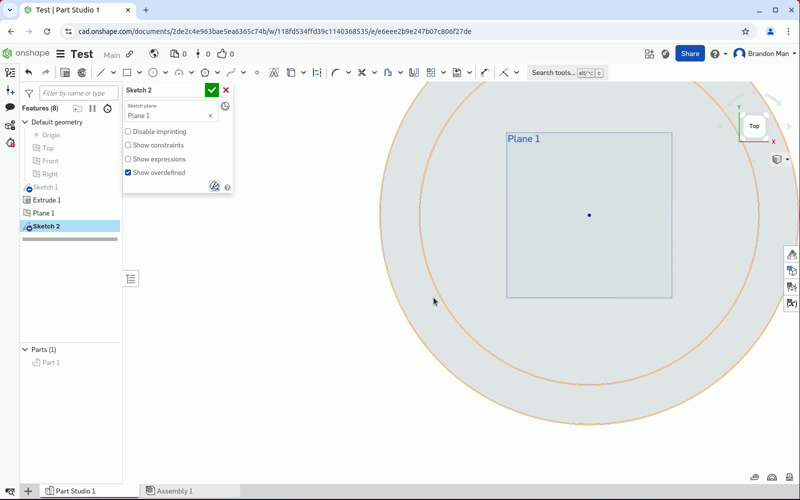
scroll(6)
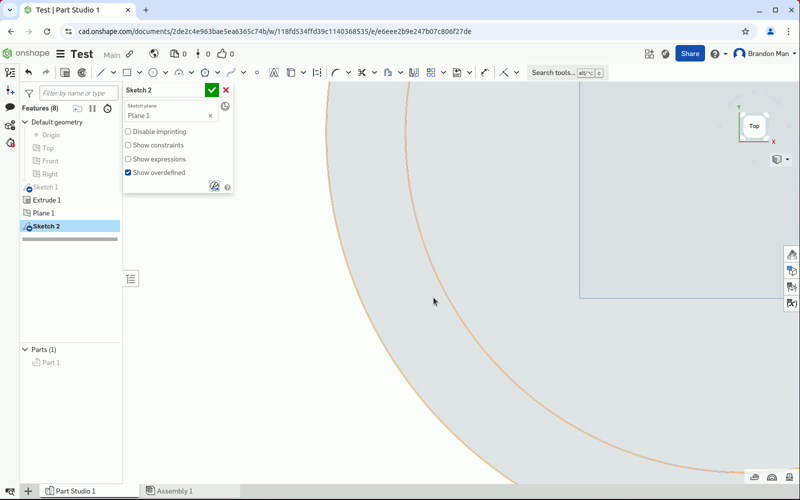
click(433, 297)
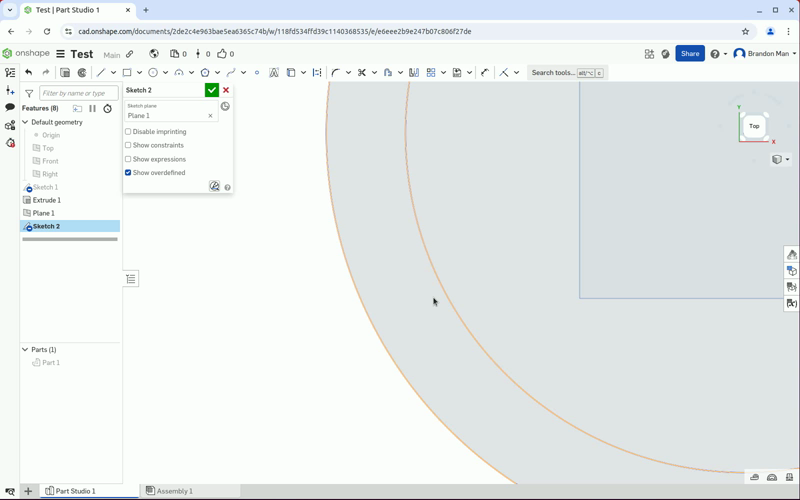
scroll(-6)
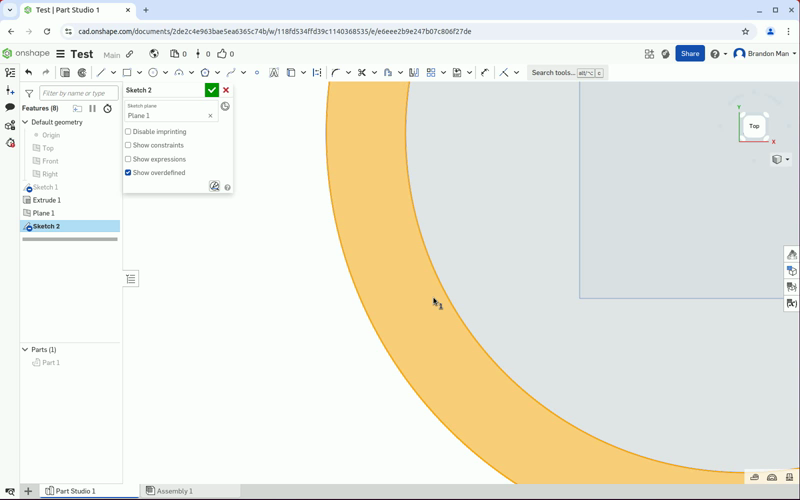
scroll(-6)
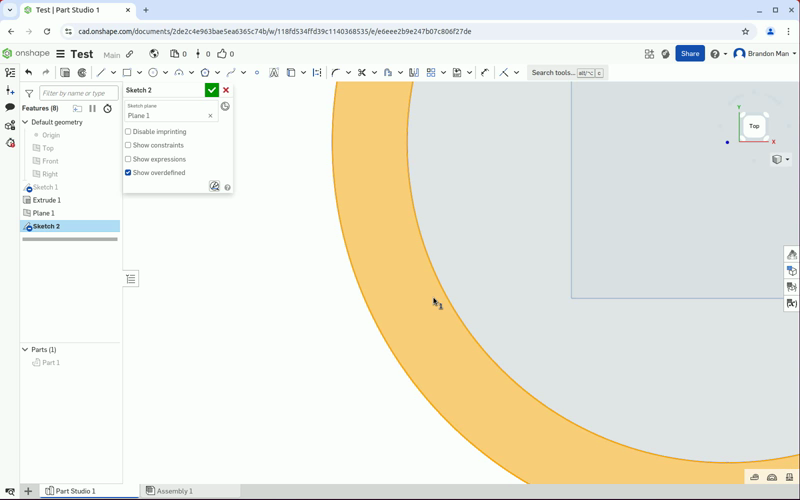
scroll(-6)
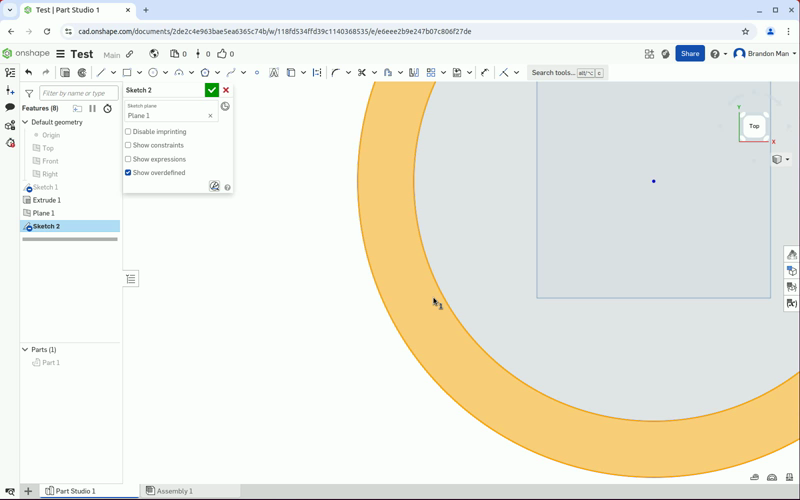
scroll(-6)
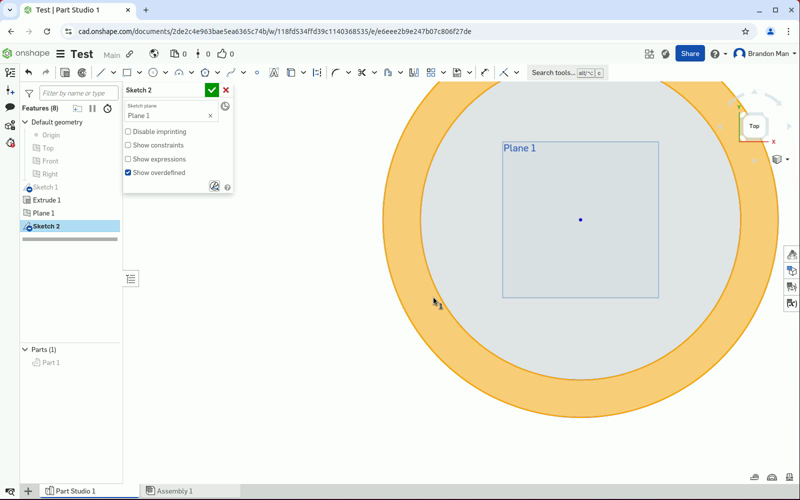
scroll(-6)
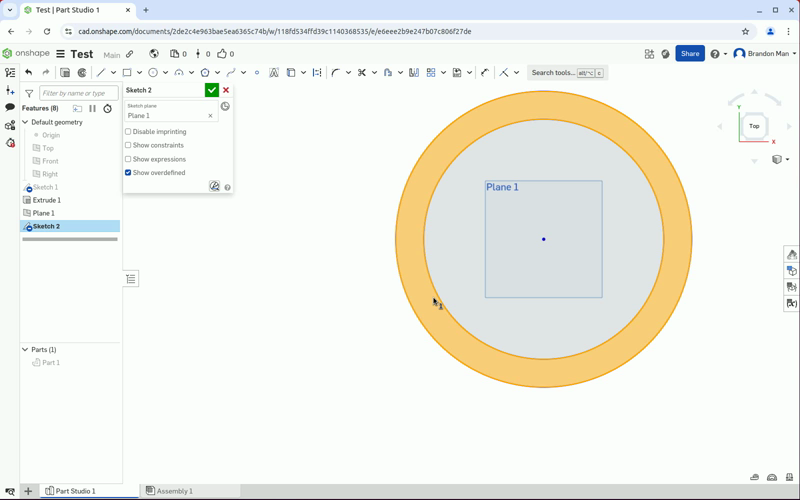
scroll(-6)
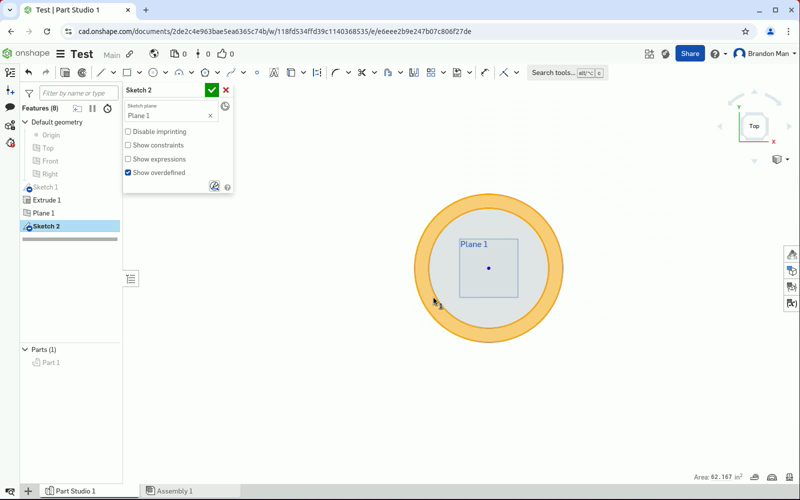
scroll(-6)
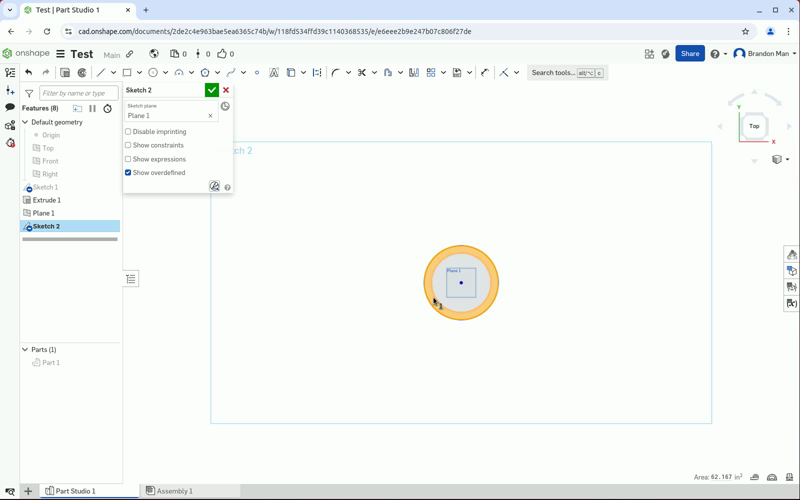
mouse_move(73, 352)
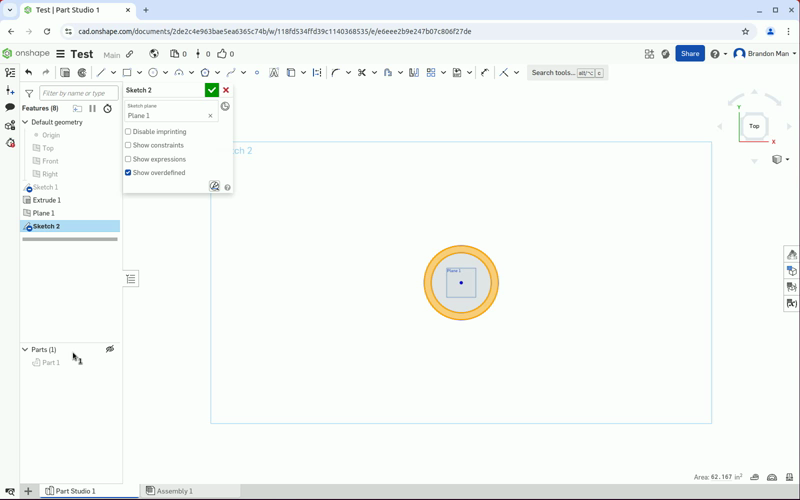
key(shift+y)
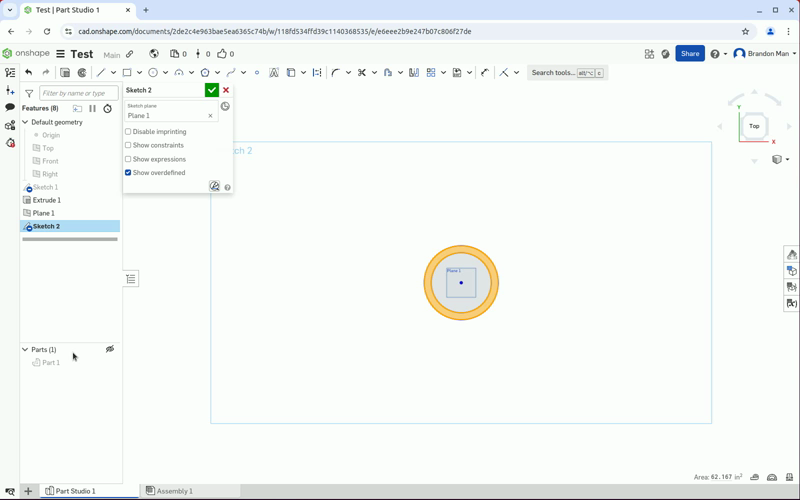
key(shift+e)
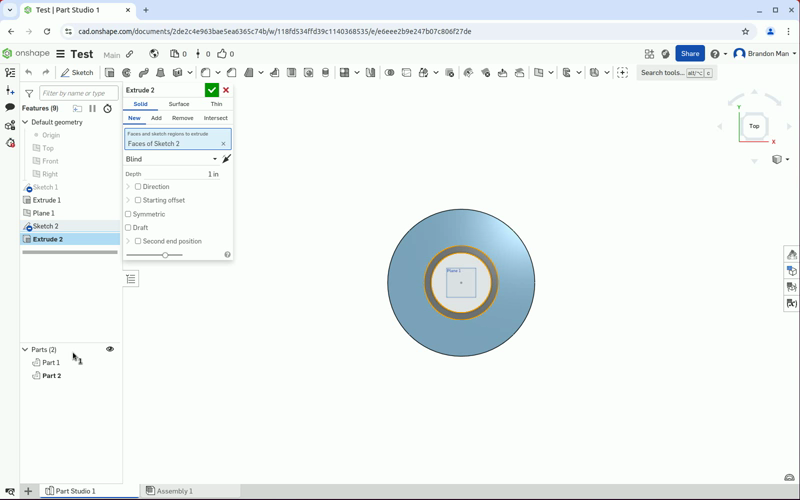
mouse_move(143, 106)
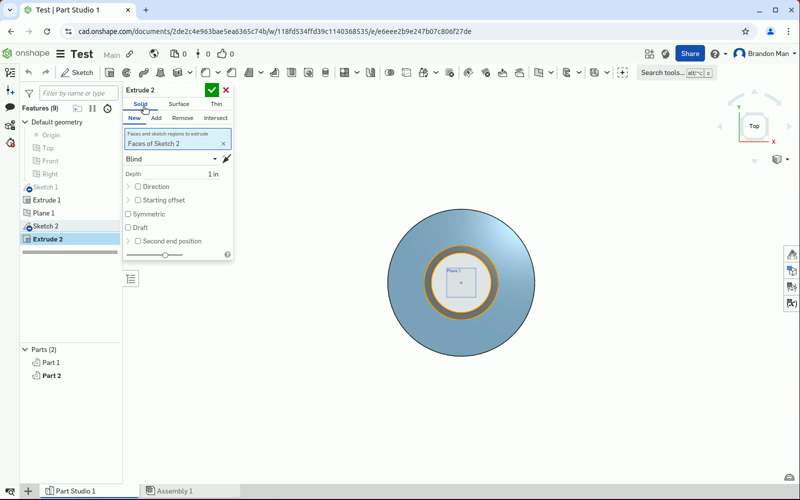
click(143, 106)
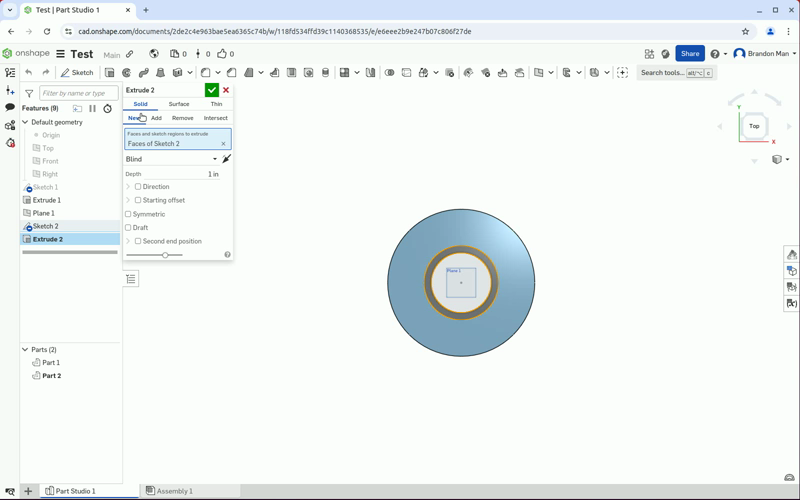
mouse_move(137, 120)
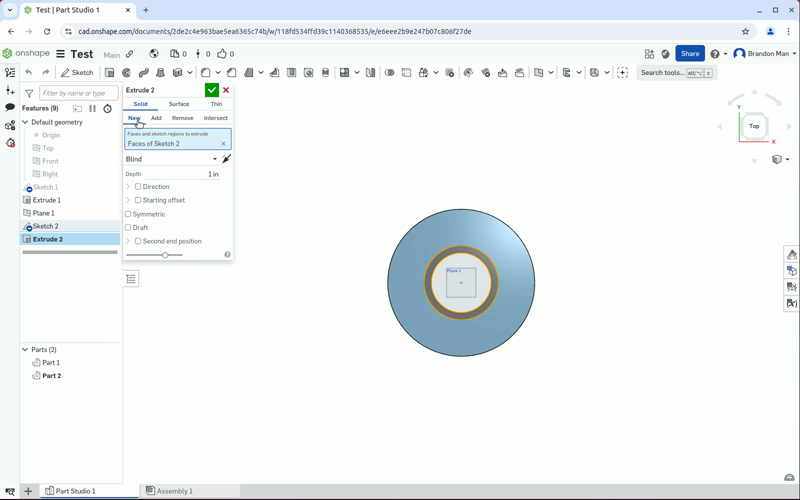
click(137, 120)
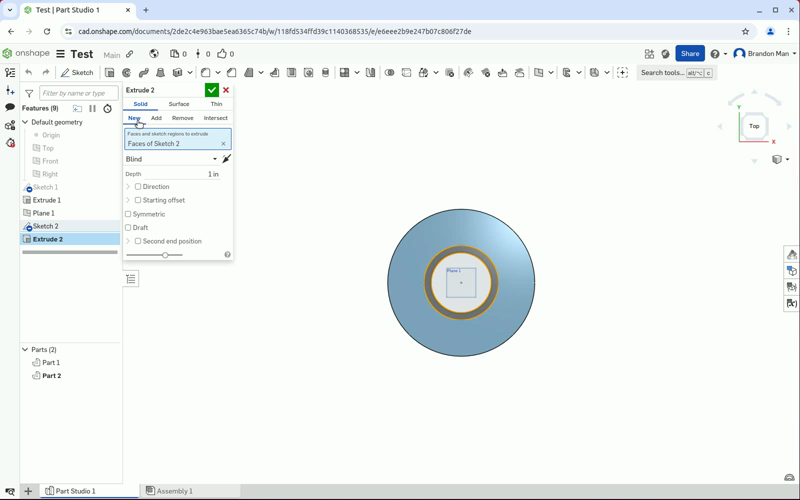
key(tab, 4)
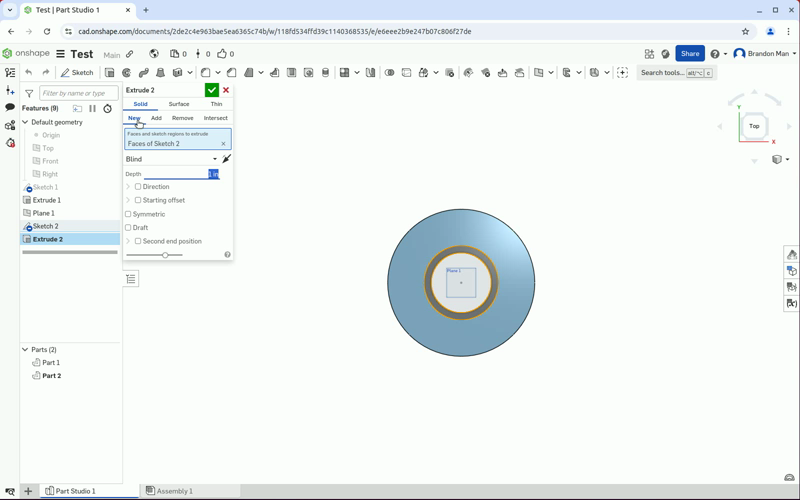
text(4.333)
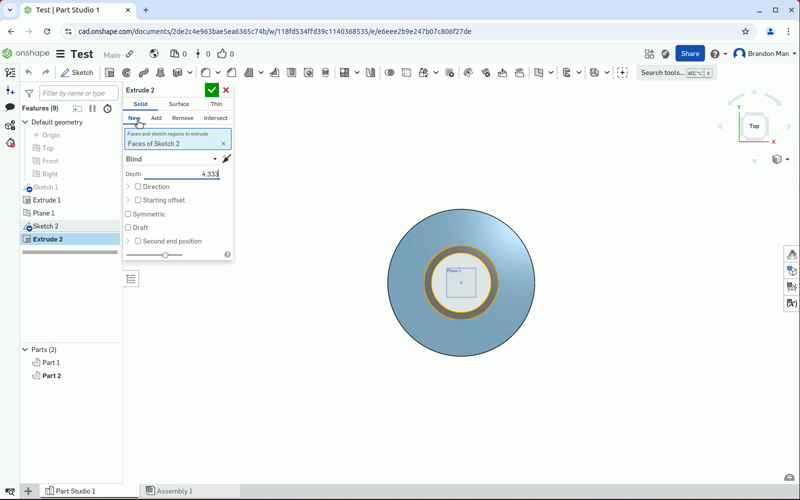
key(enter)
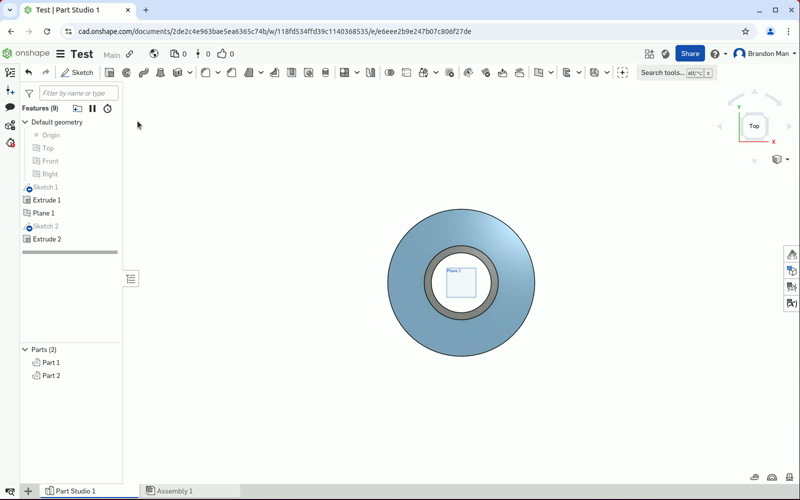
key(shift+h)
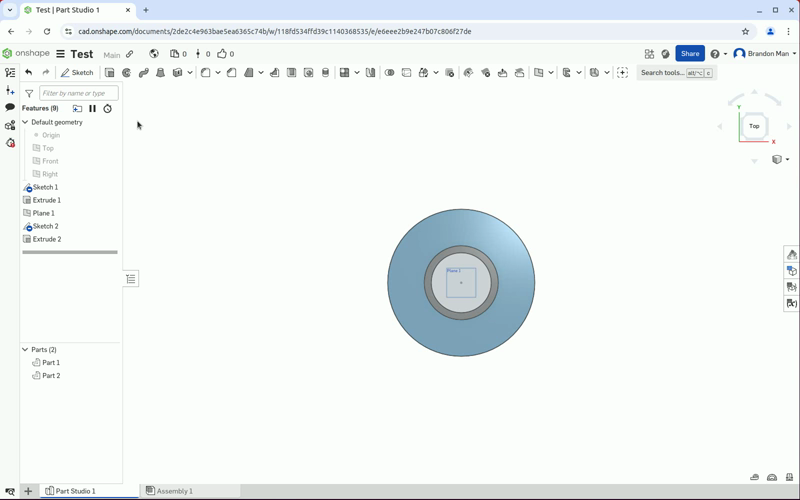
key(shift+h)
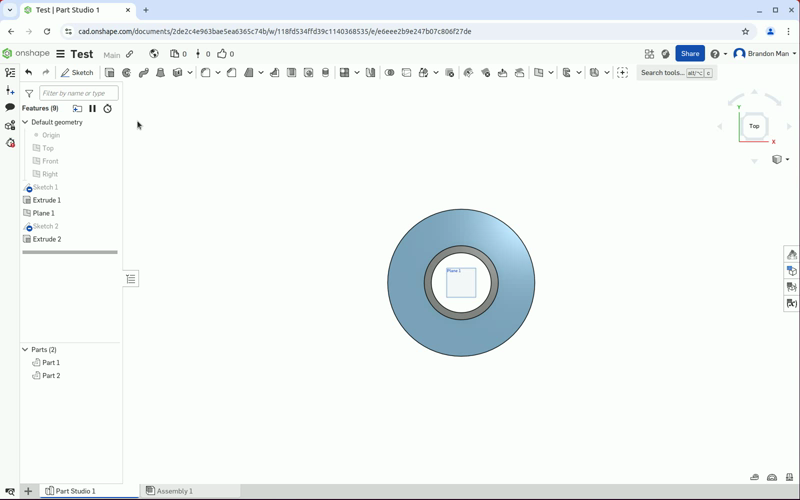
mouse_move(73, 189)
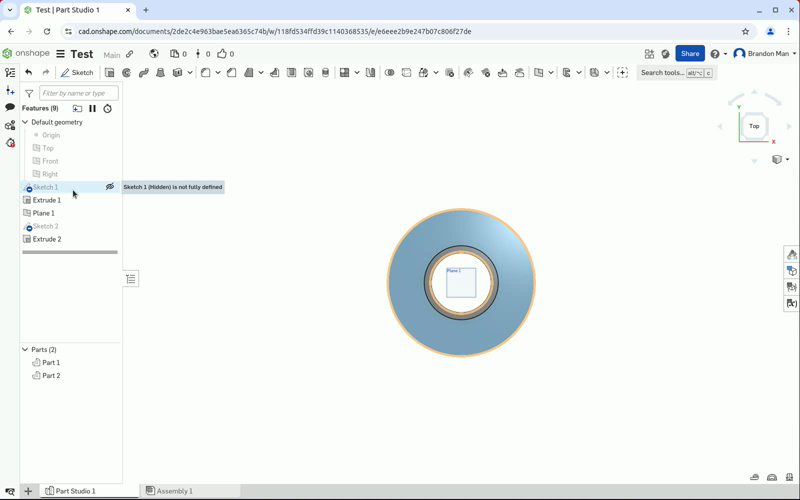
click(73, 189)
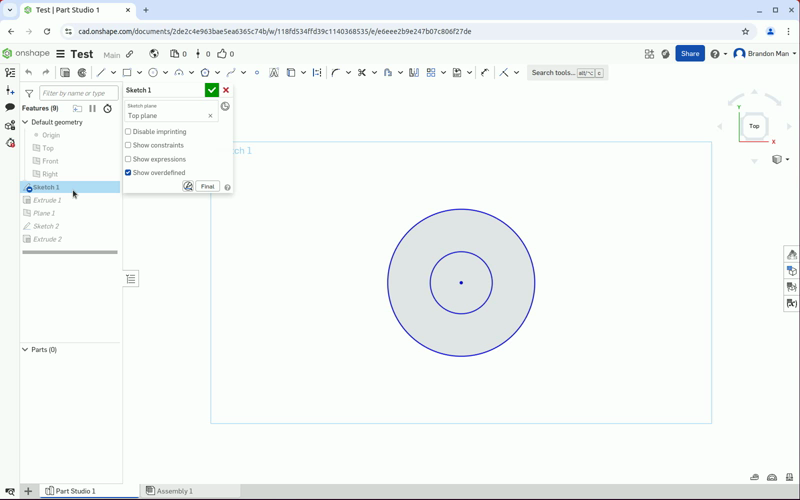
mouse_move(229, 92)
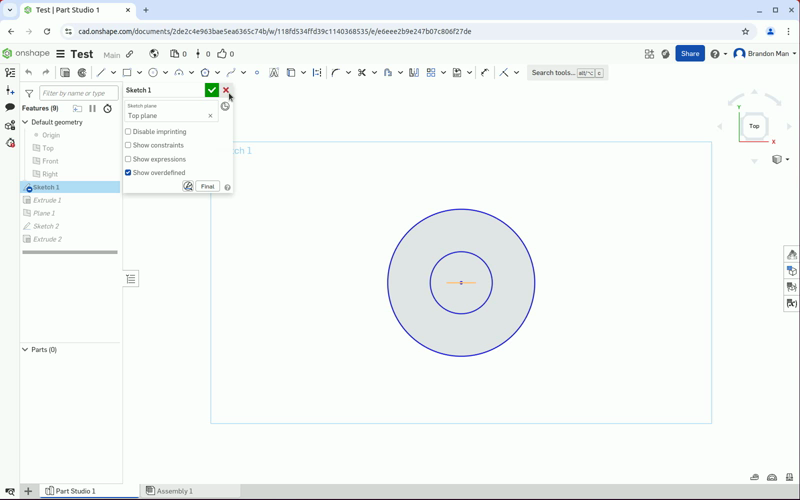
click(229, 92)
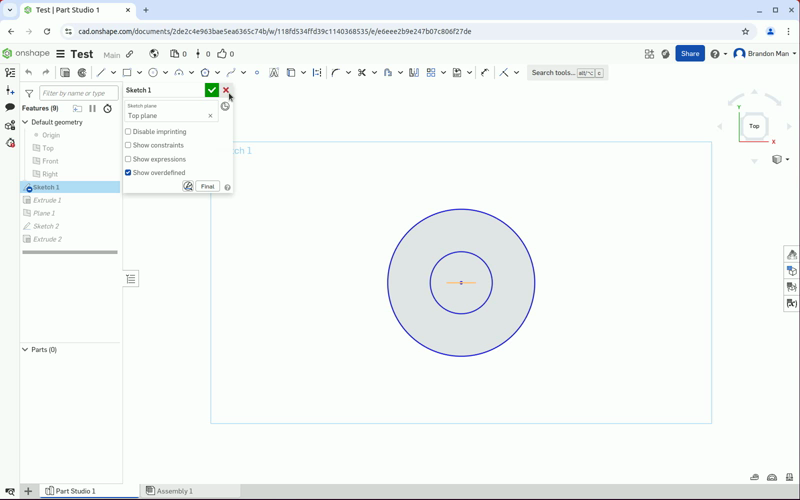
key(shift+s)
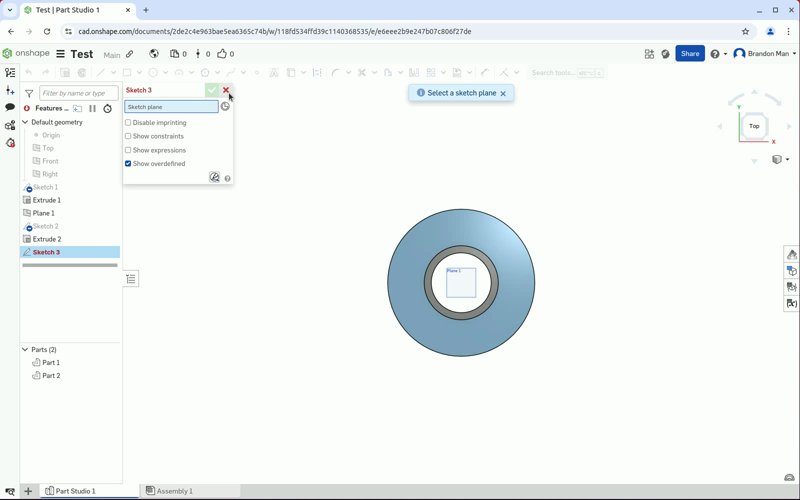
mouse_move(73, 215)
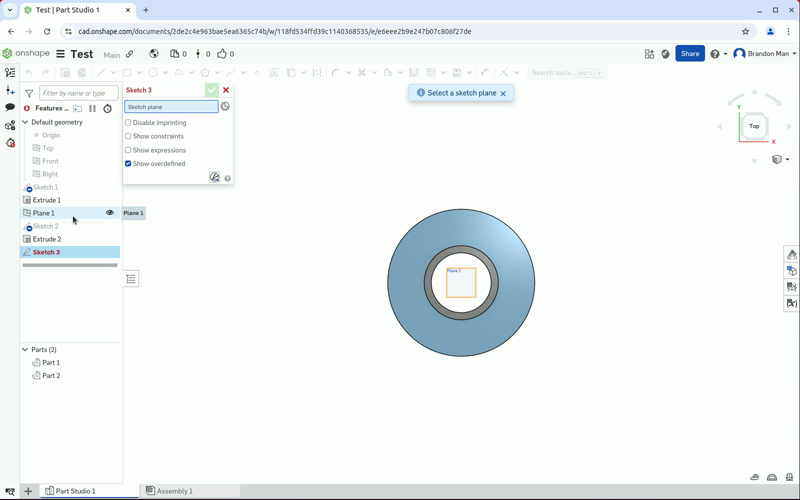
click(73, 215)
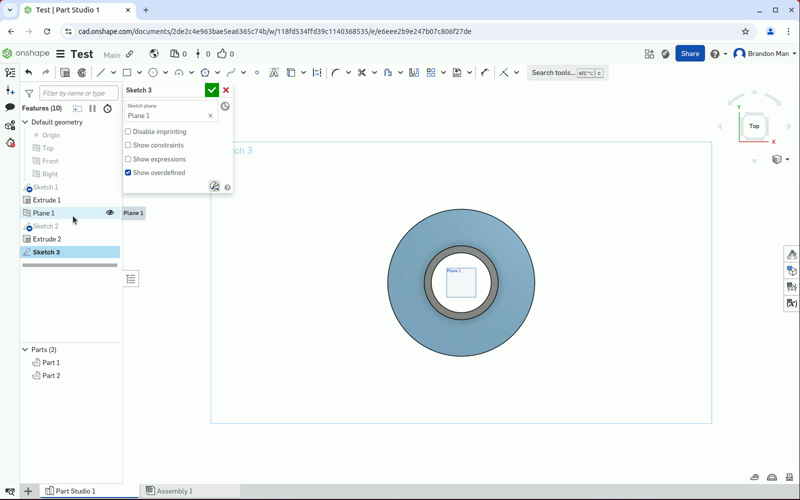
mouse_move(73, 352)
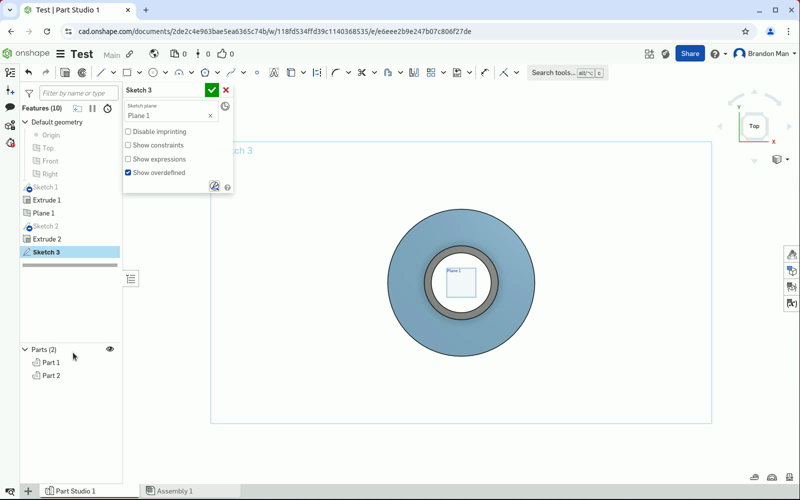
key(y)
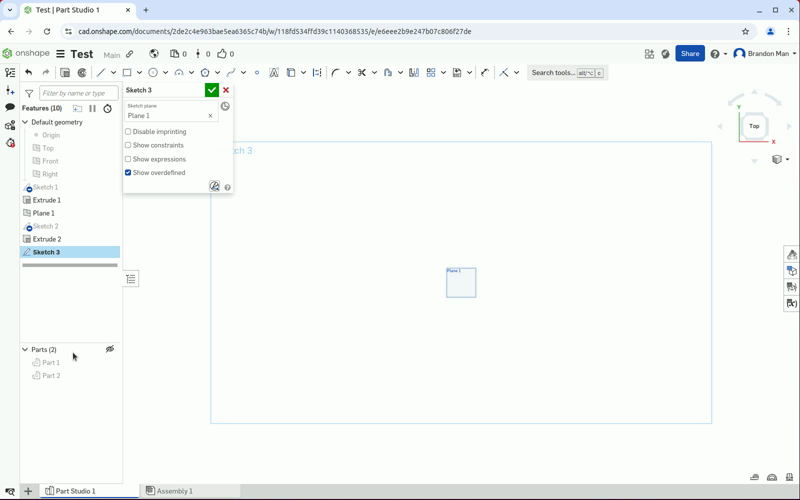
key(c)
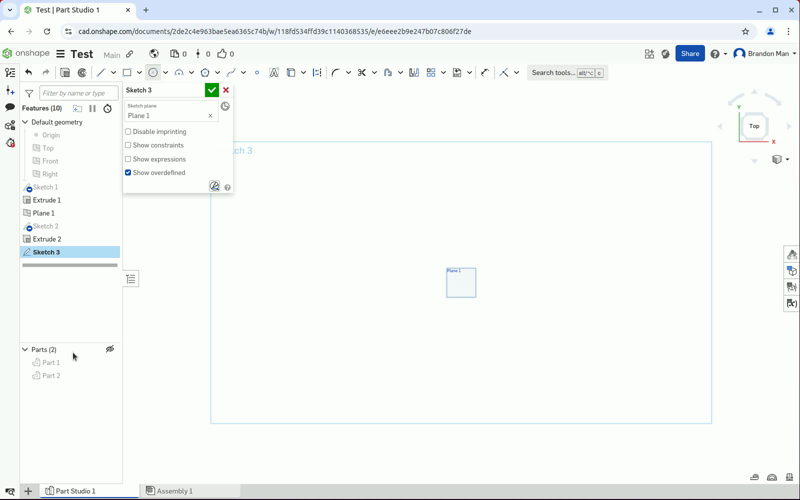
key_down(shift)
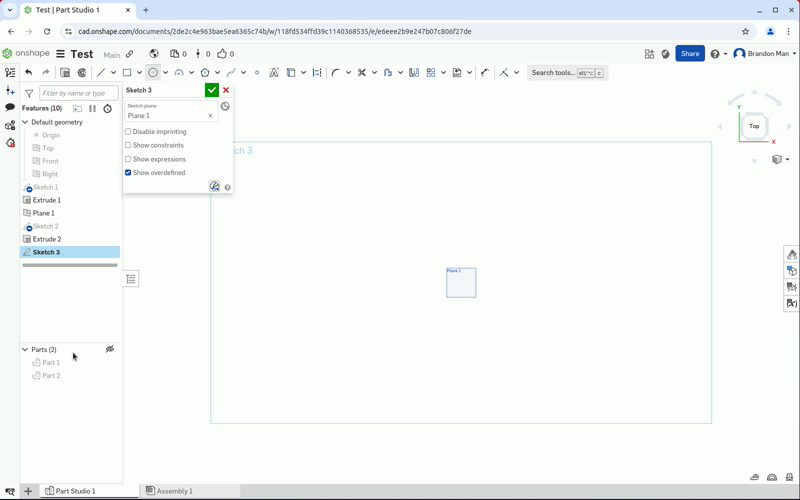
mouse_move(461, 282)
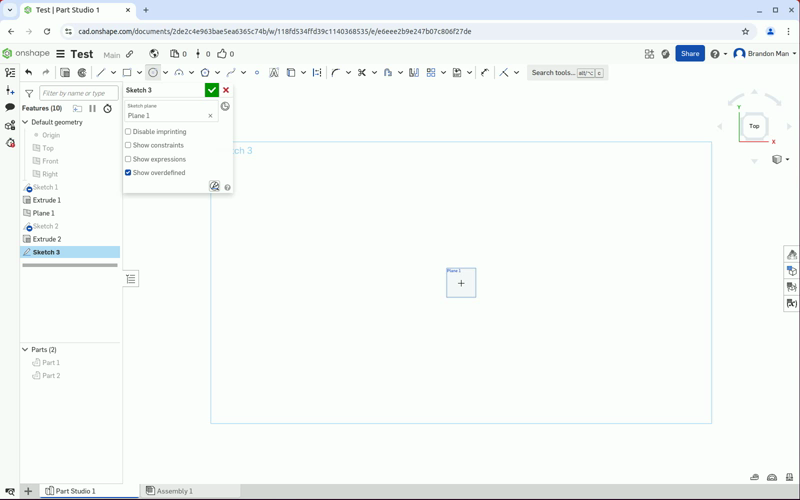
click(461, 282)
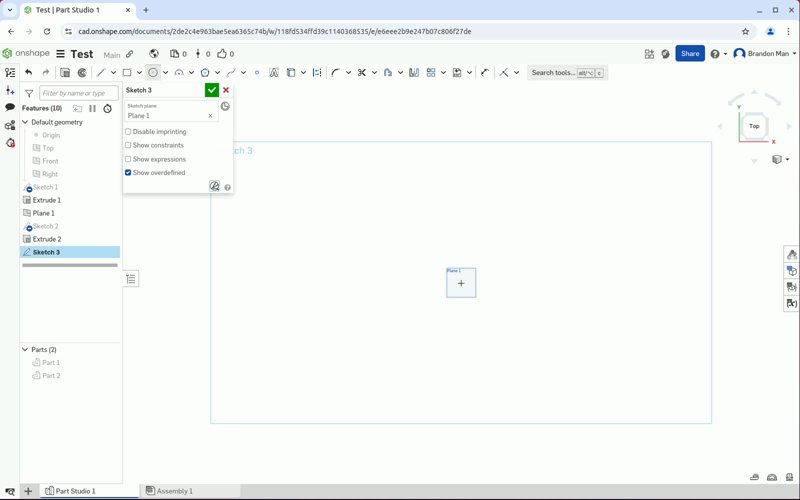
key_up(shift)
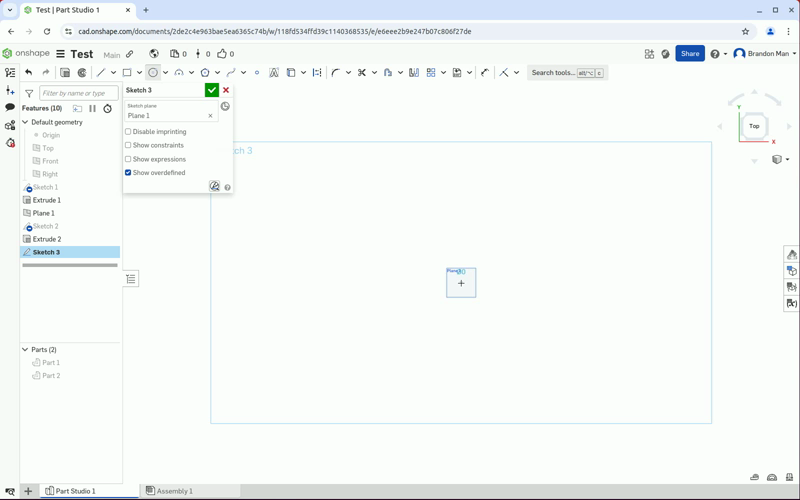
mouse_move(534, 282)
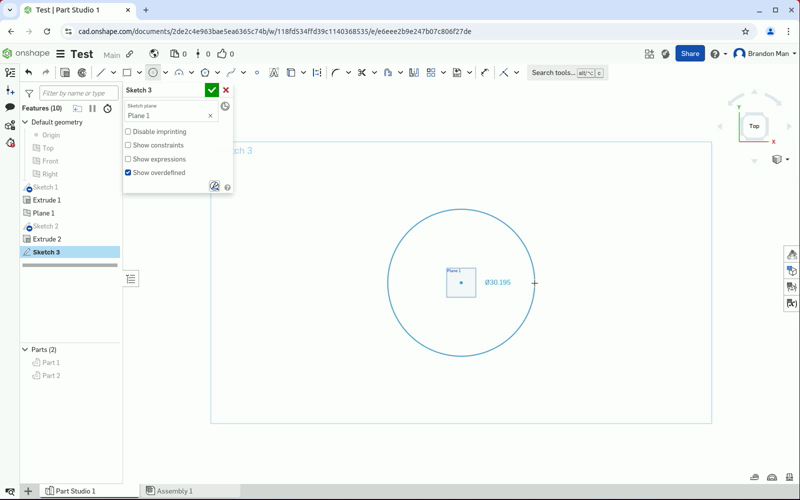
click(534, 282)
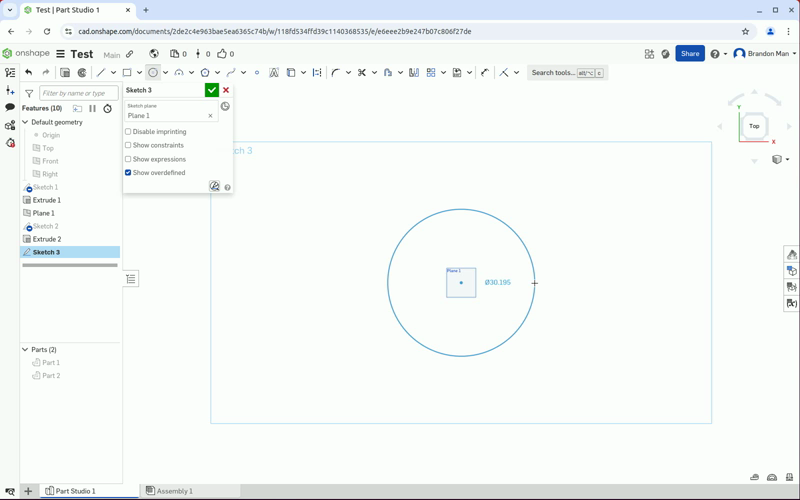
key(esc)
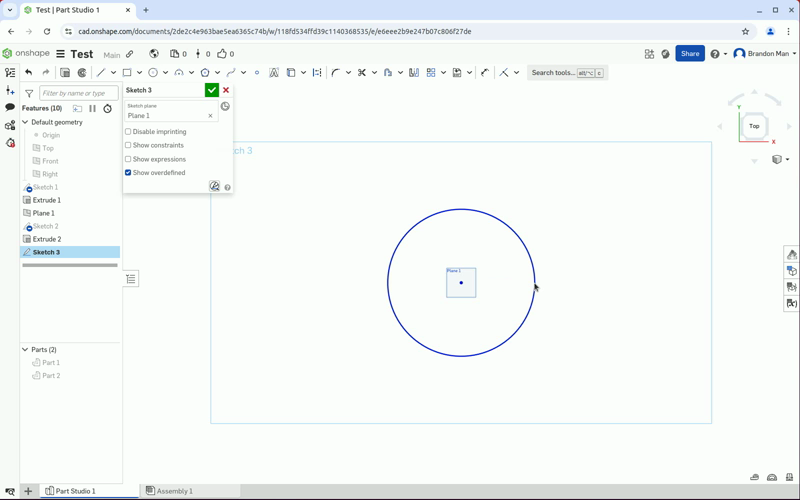
key(c)
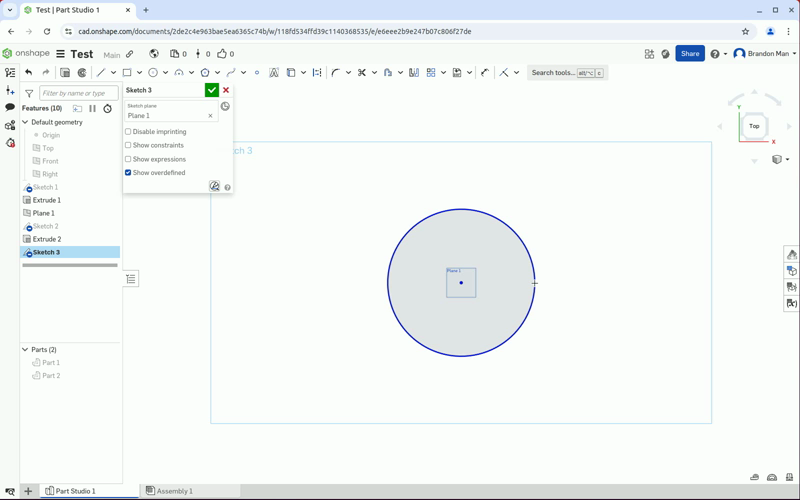
key_down(shift)
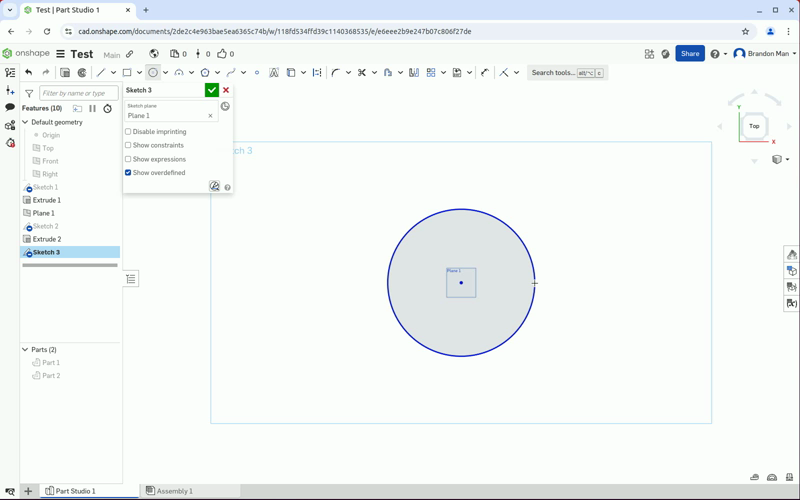
mouse_move(461, 282)
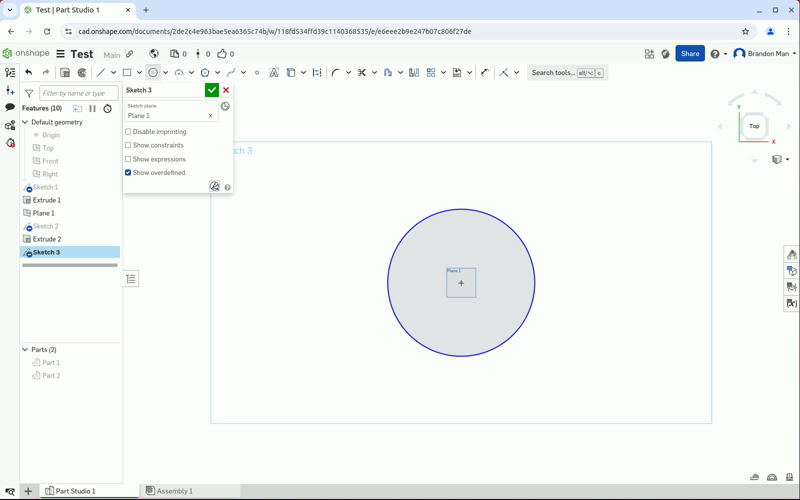
click(461, 282)
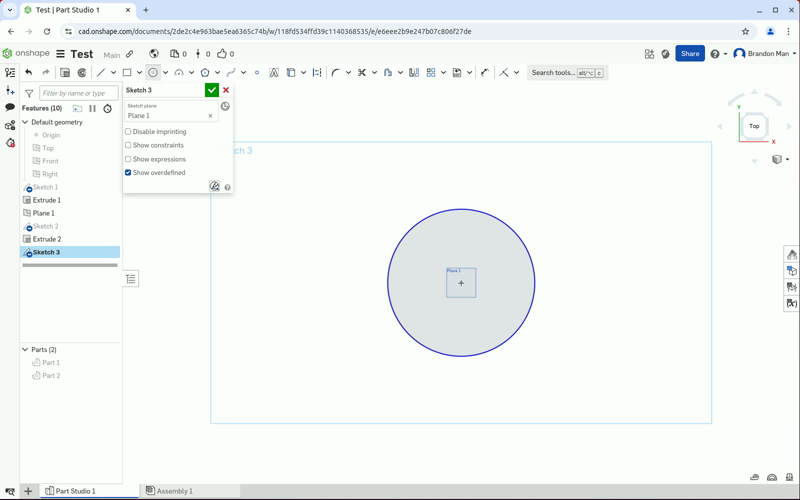
key_up(shift)
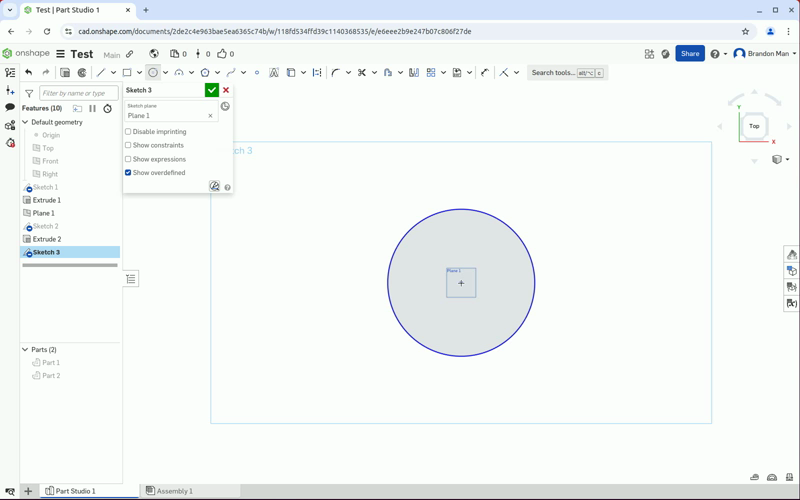
mouse_move(527, 282)
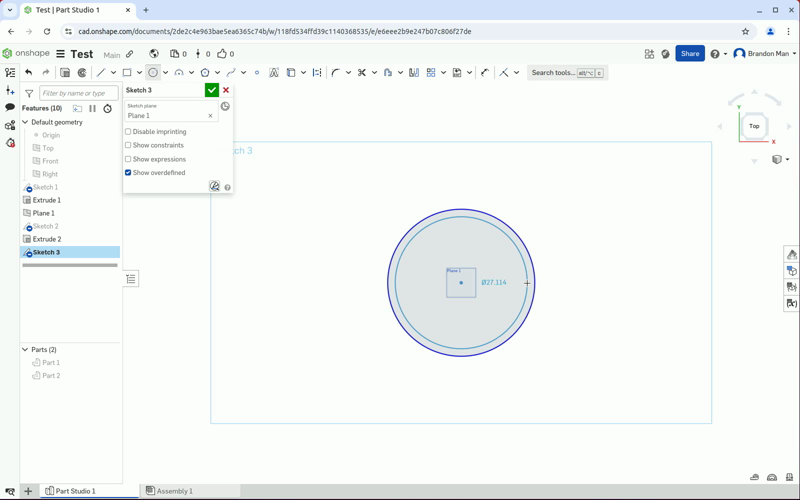
click(527, 282)
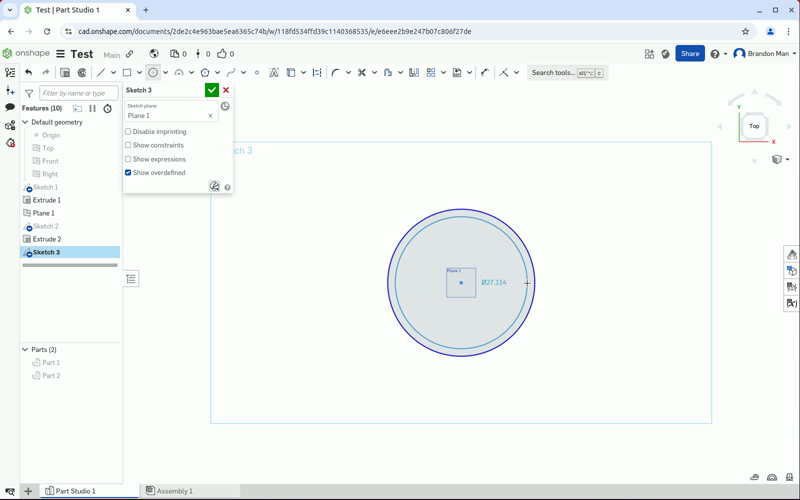
key(esc)
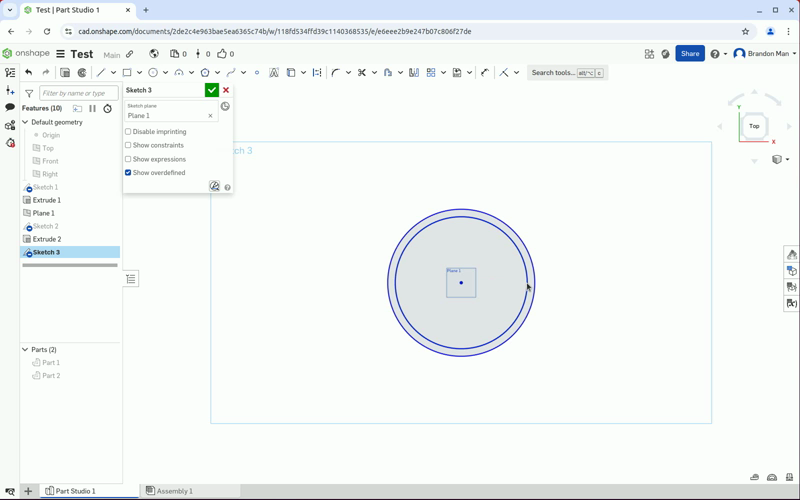
mouse_move(417, 336)
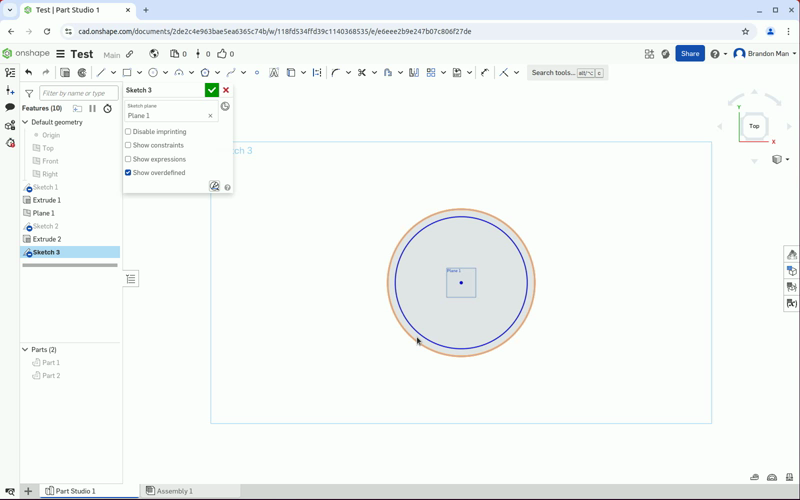
click(417, 336)
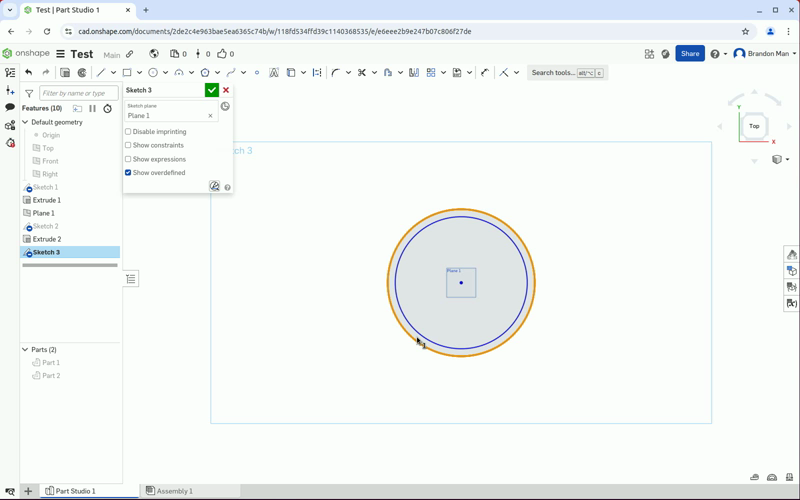
mouse_move(73, 352)
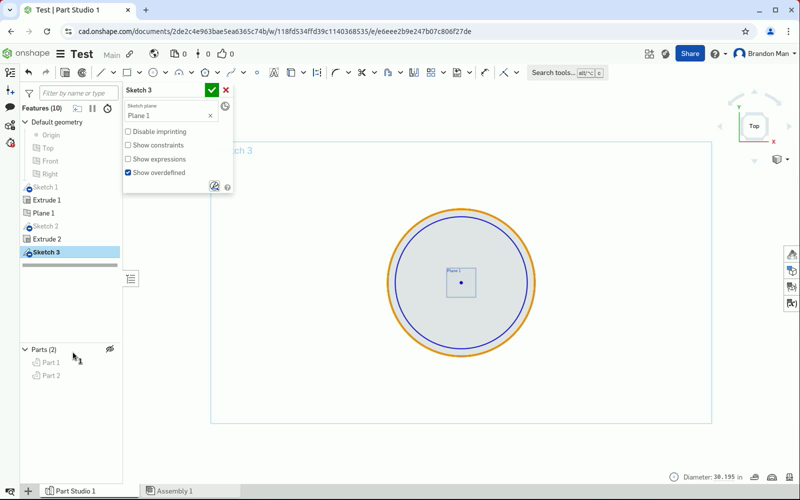
key(shift+y)
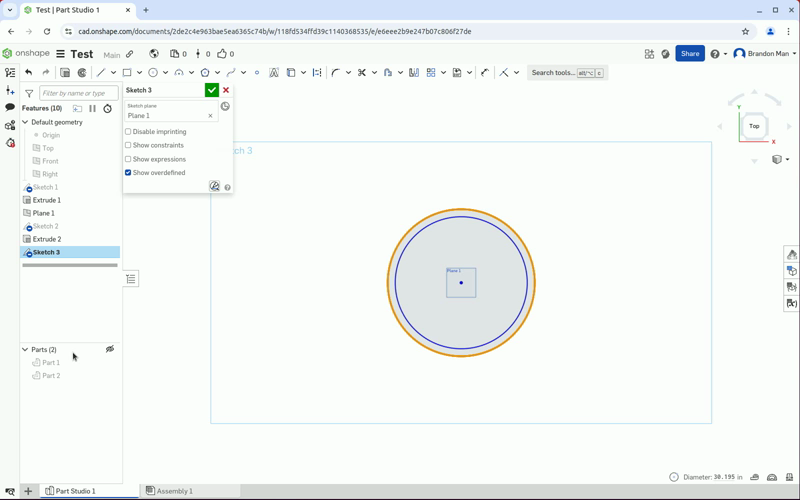
key(shift+e)
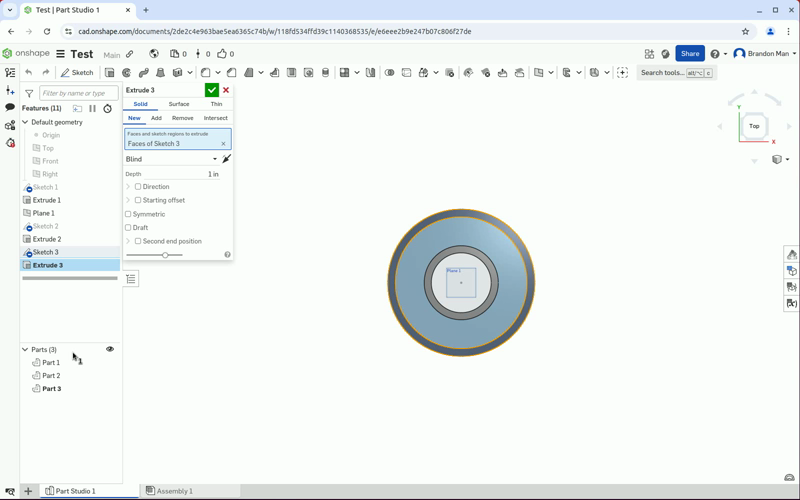
mouse_move(143, 106)
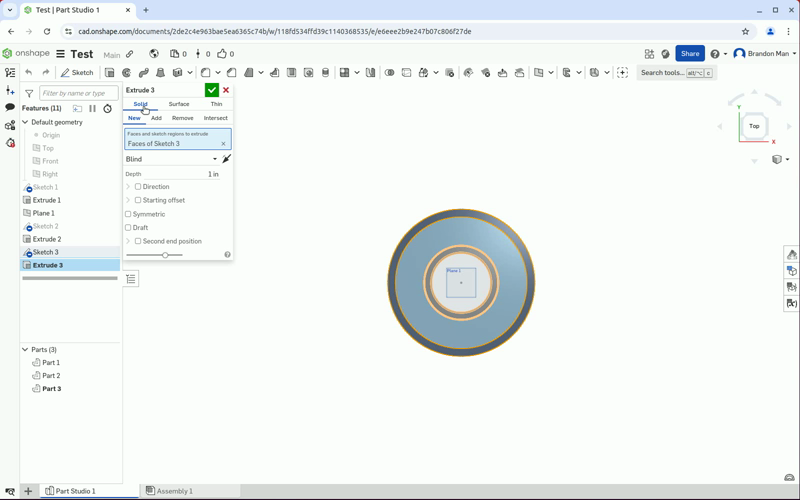
click(143, 106)
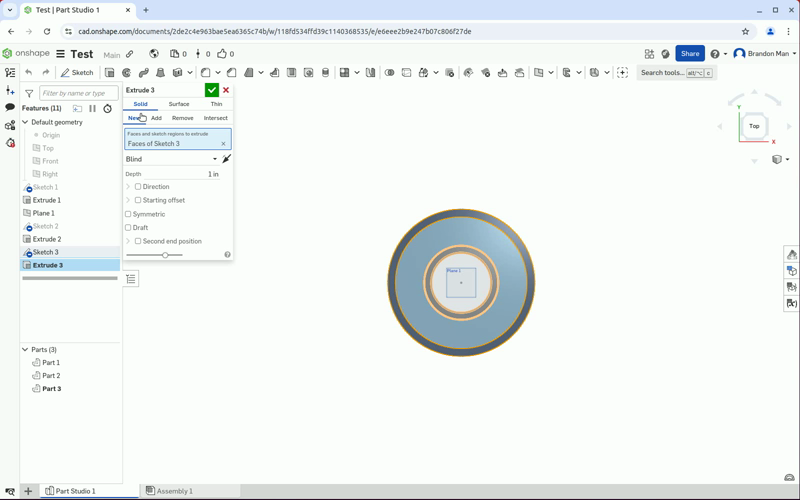
mouse_move(137, 120)
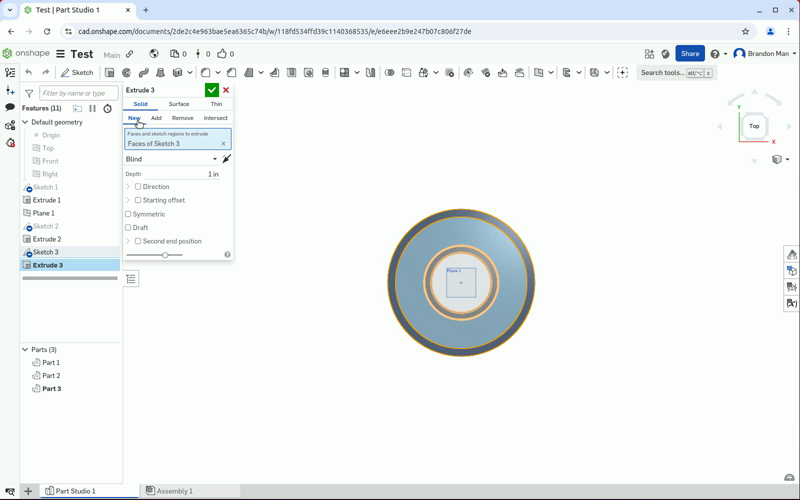
click(137, 120)
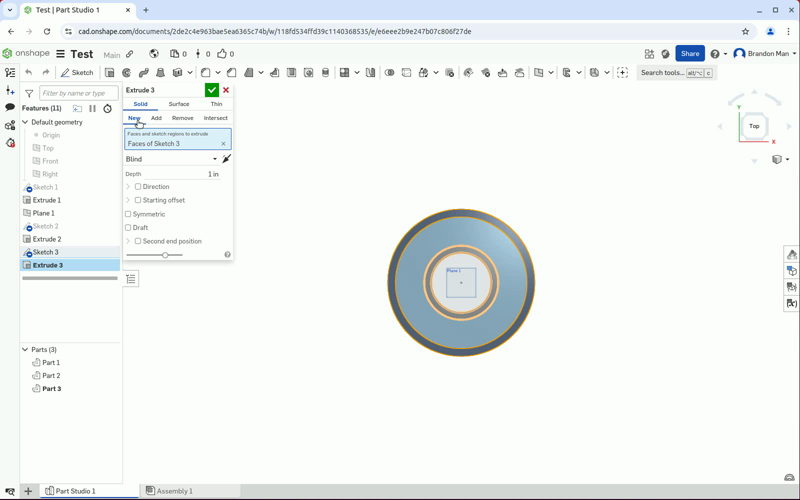
key(tab, 4)
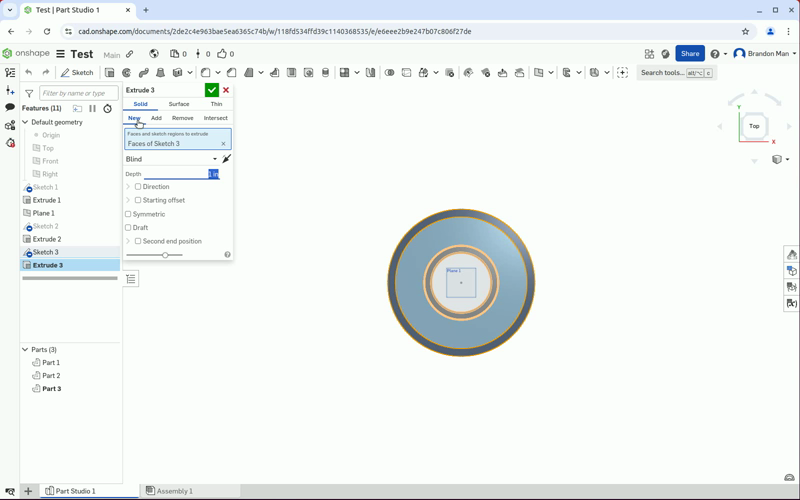
text(21.423)
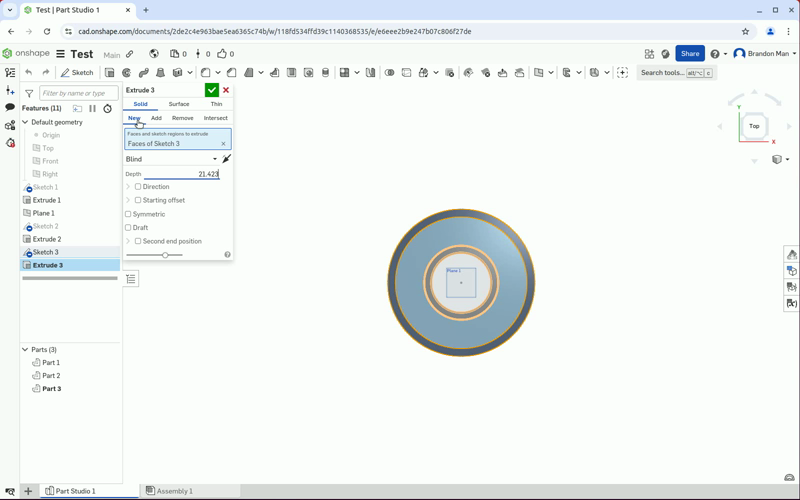
key(enter)
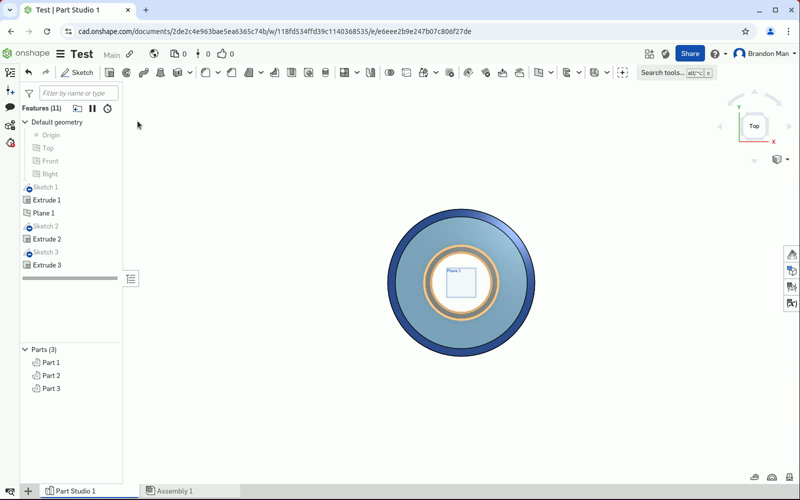
key(shift+h)
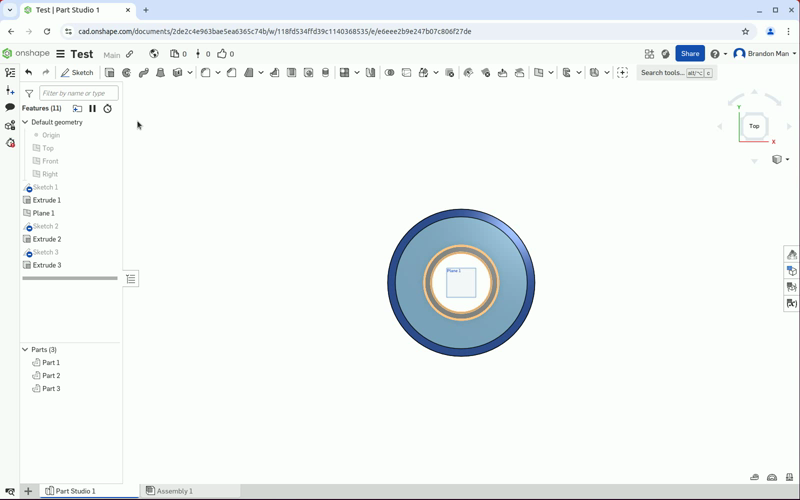
key(shift+h)
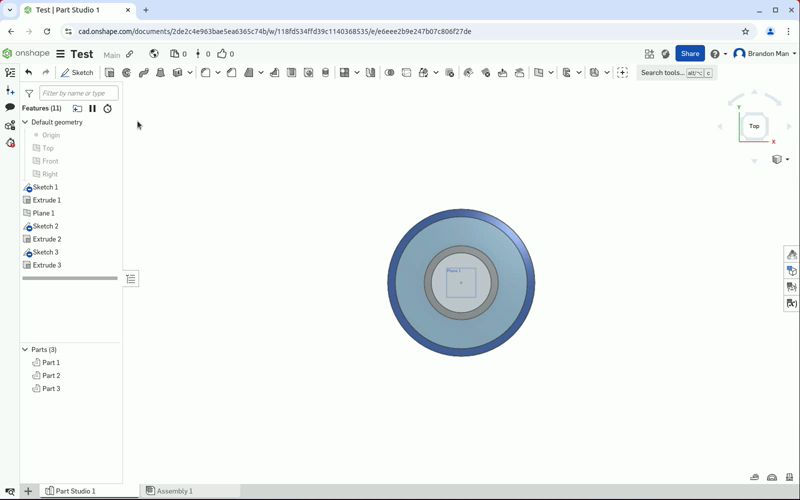
key(shift+7)
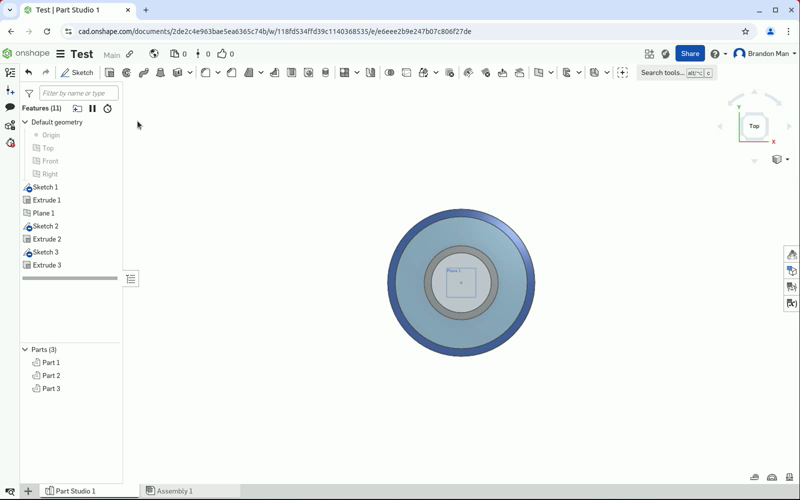
key(up, 3)
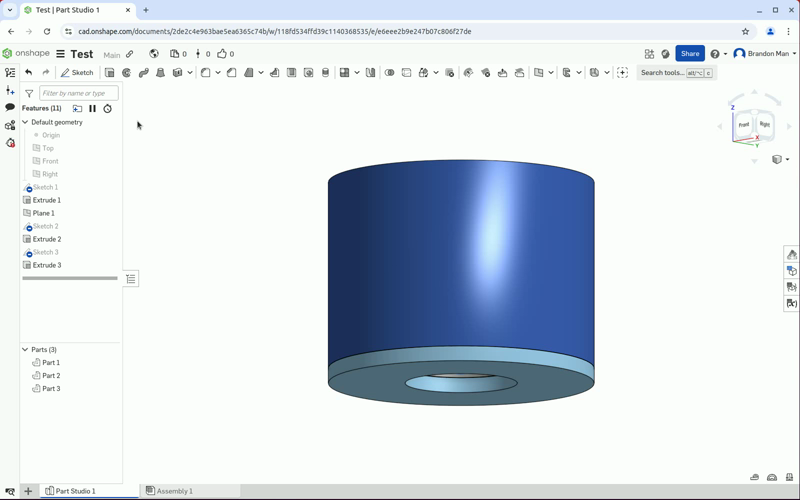
key(left, 3)
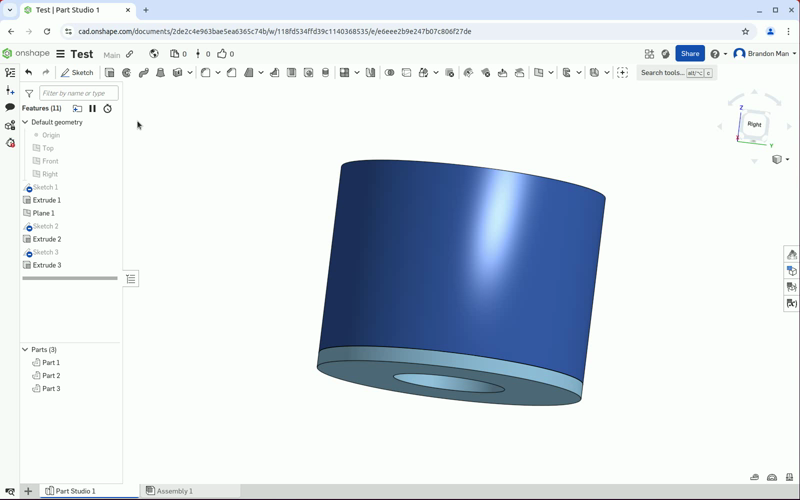
key(right, 3)
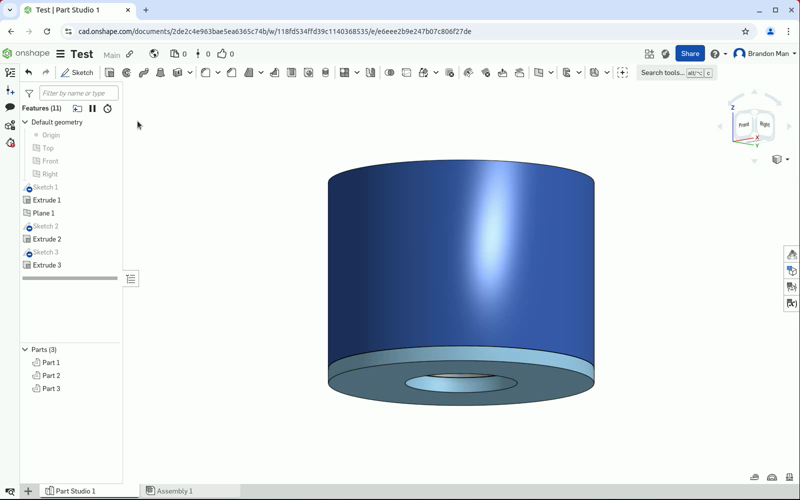
key(down, 3)
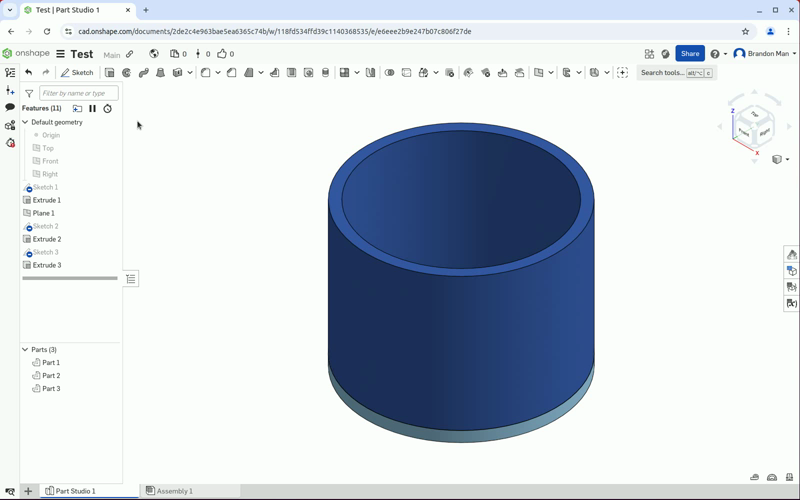
mouse_move(73, 189)
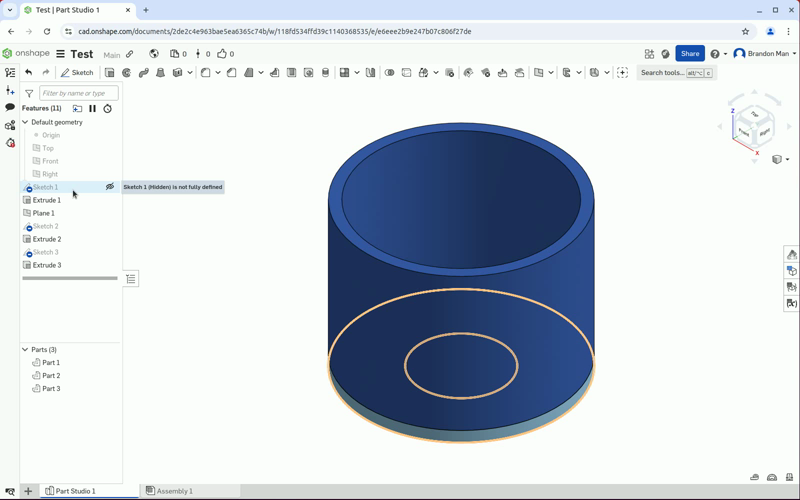
click(73, 189)